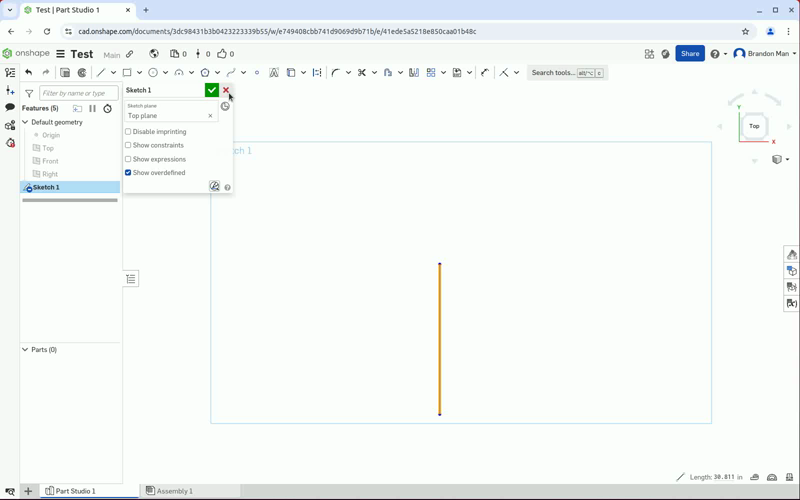
key(shift+h)
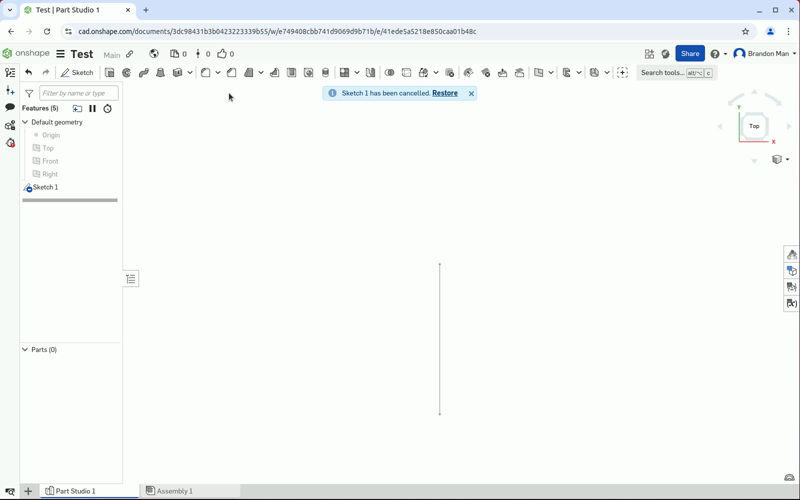
mouse_move(73, 352)
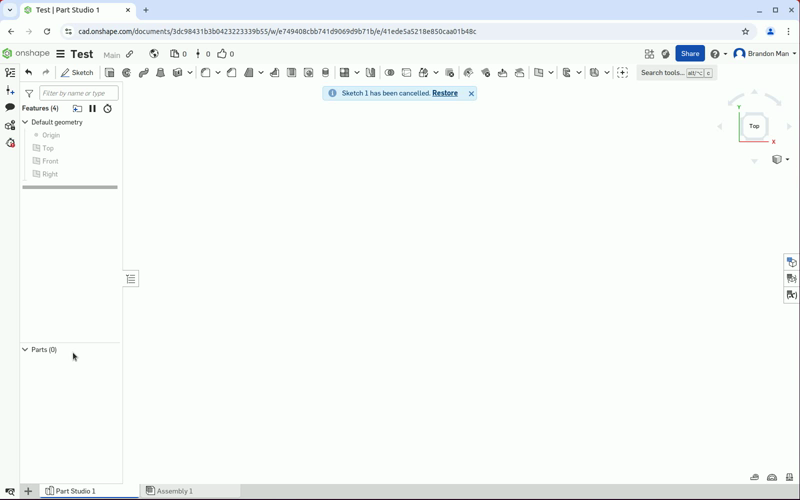
key(y)
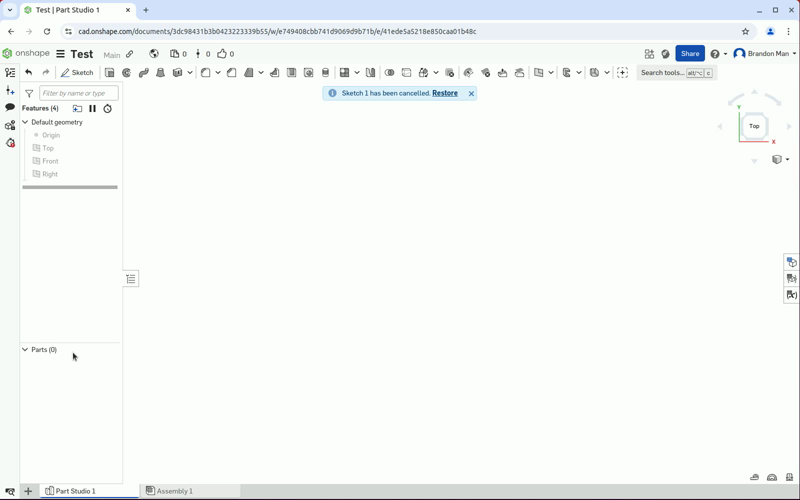
key(shift+p)
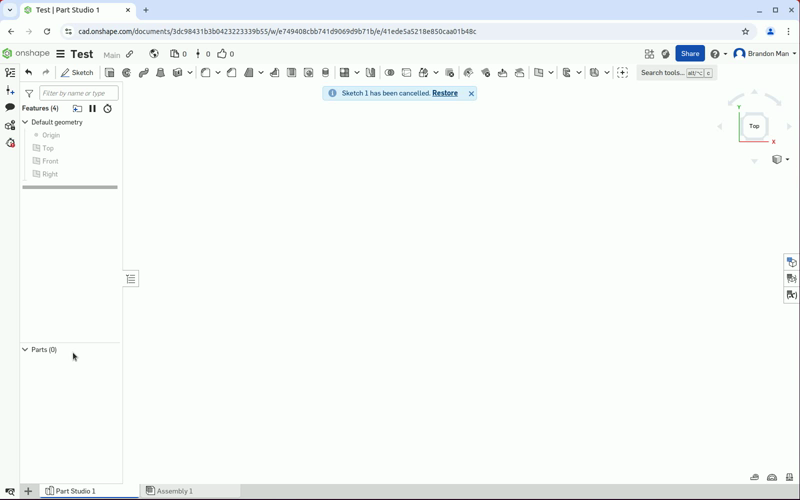
key(space)
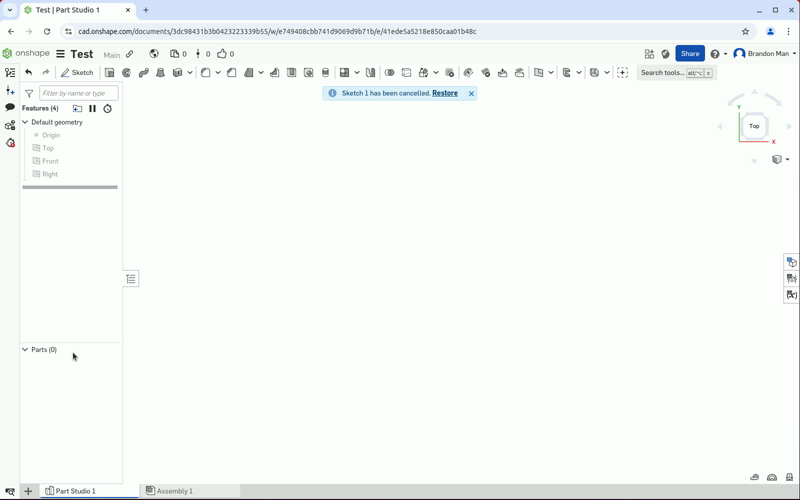
key_down(shift)
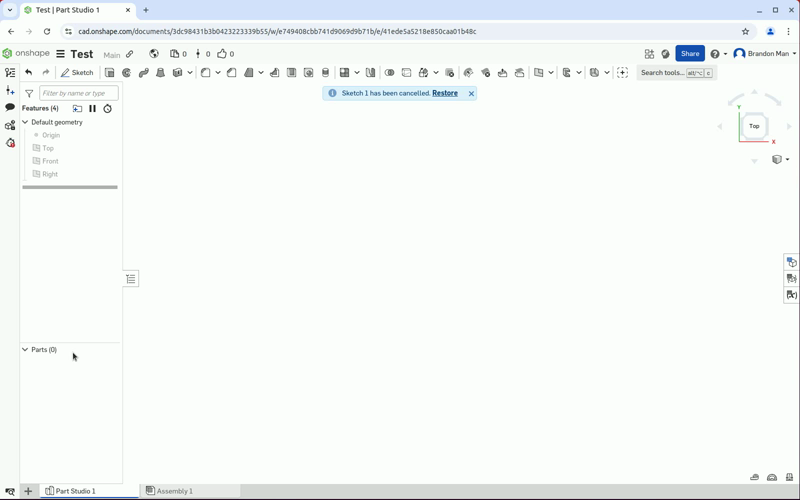
key(up)
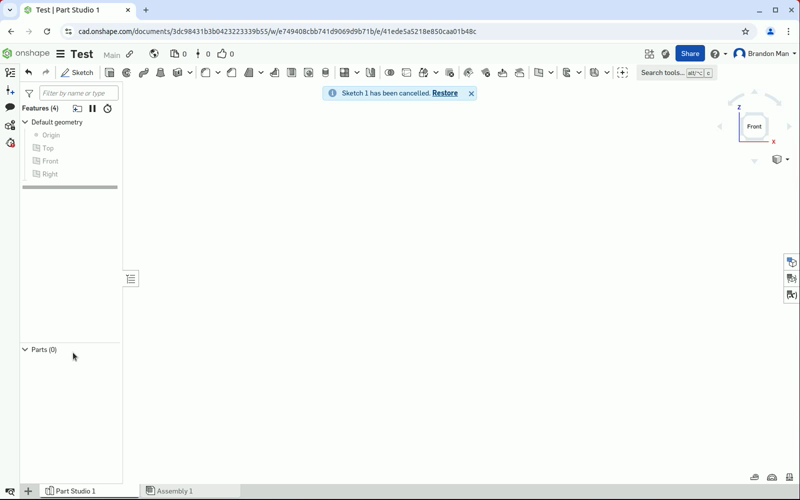
key_up(shift)
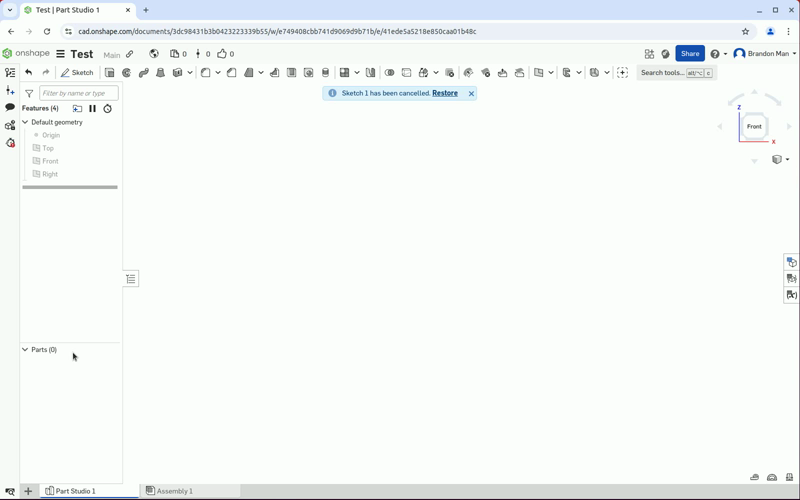
mouse_move(73, 352)
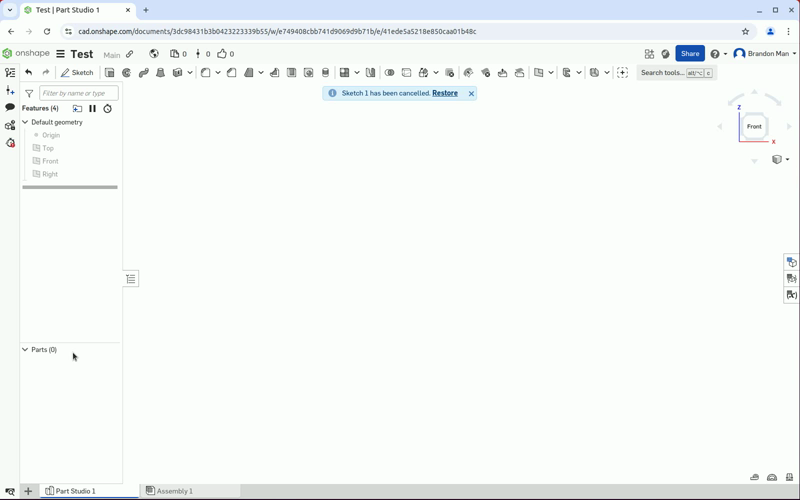
key(shift+y)
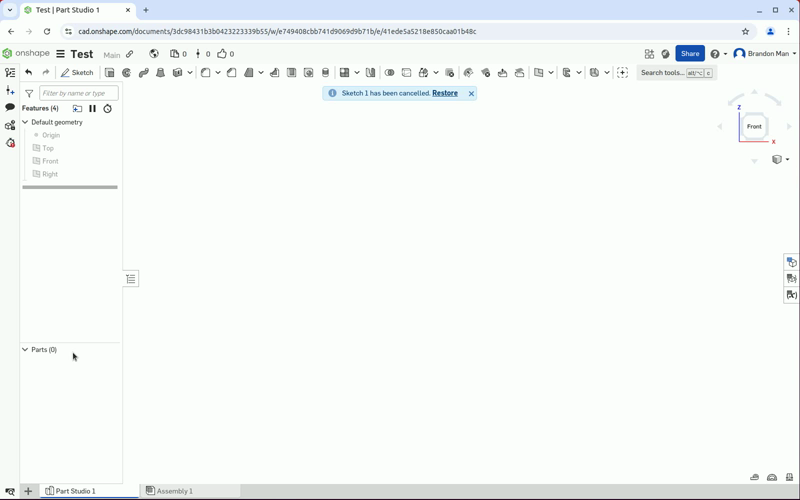
key(shift+s)
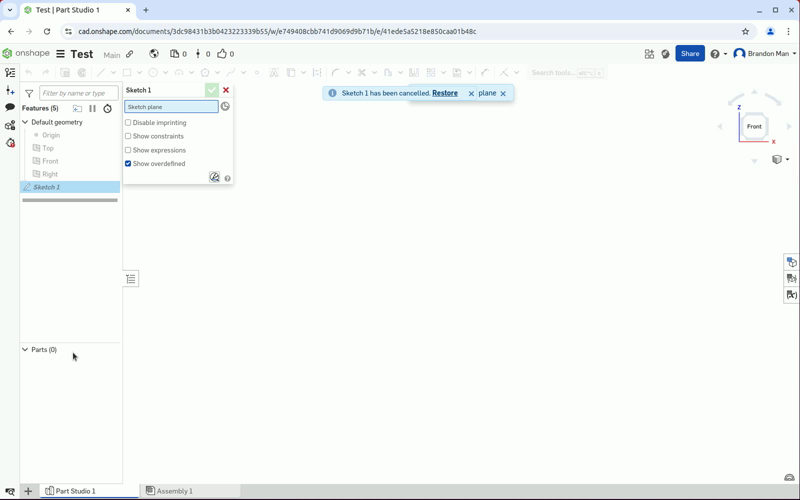
mouse_move(73, 163)
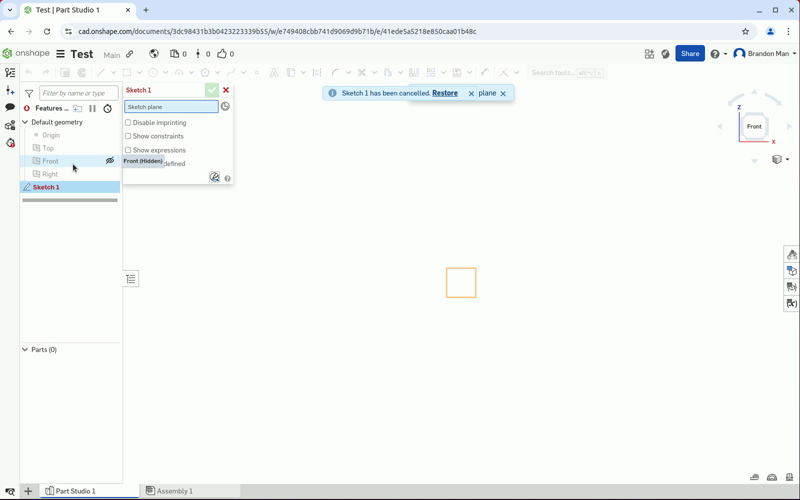
click(73, 163)
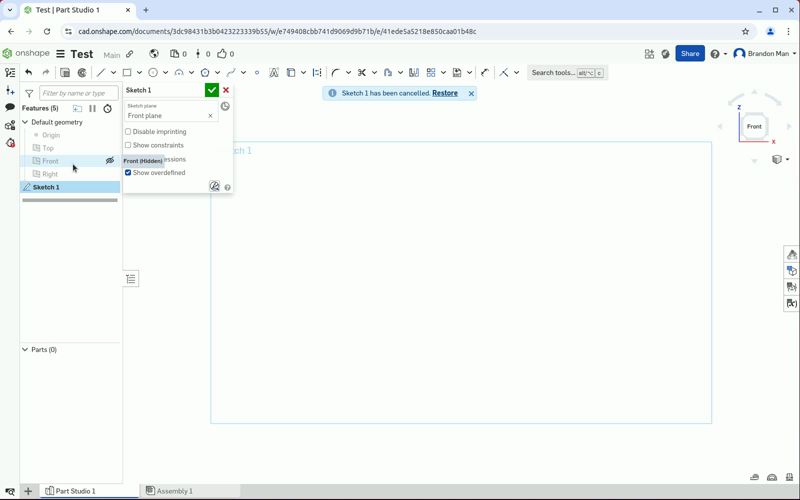
mouse_move(73, 352)
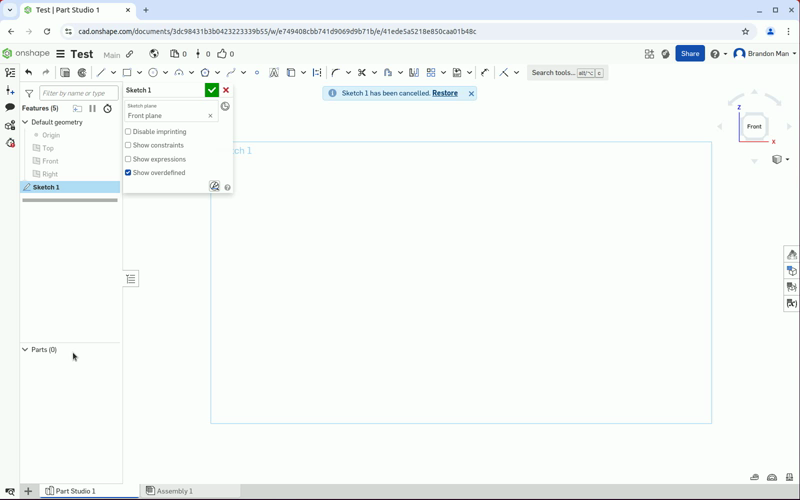
key(y)
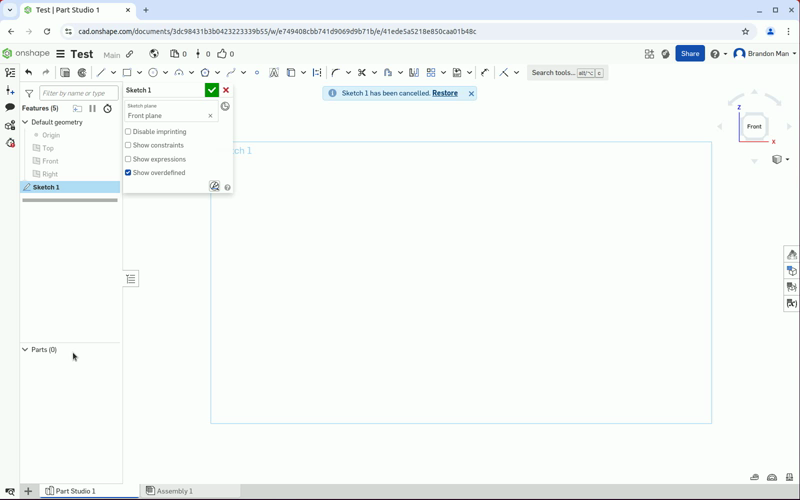
key(l)
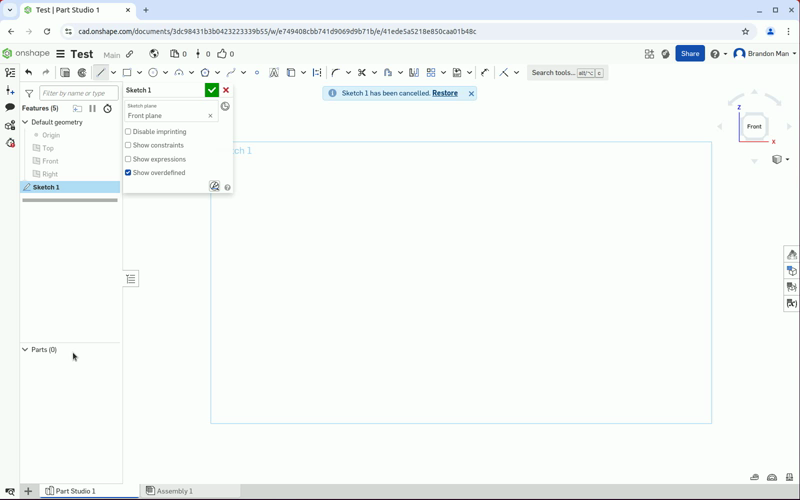
key_down(shift)
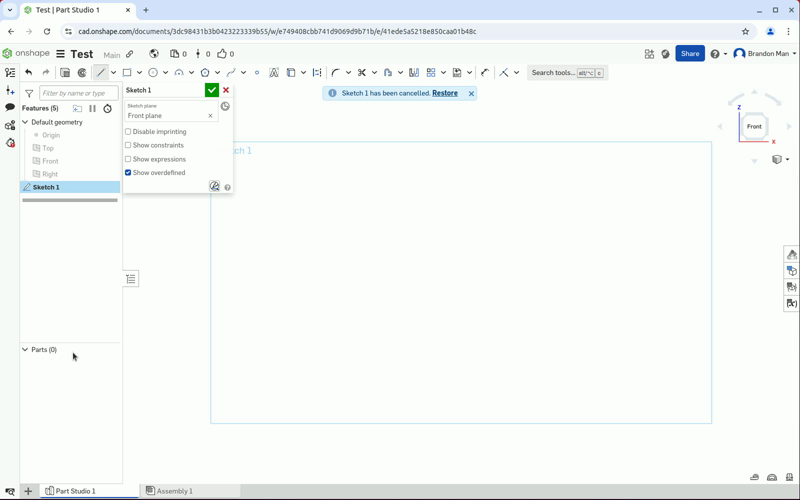
mouse_move(426, 266)
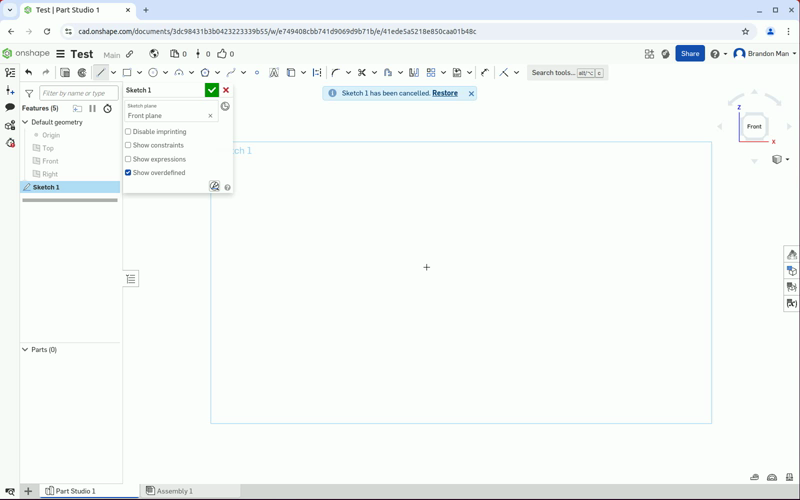
click(426, 266)
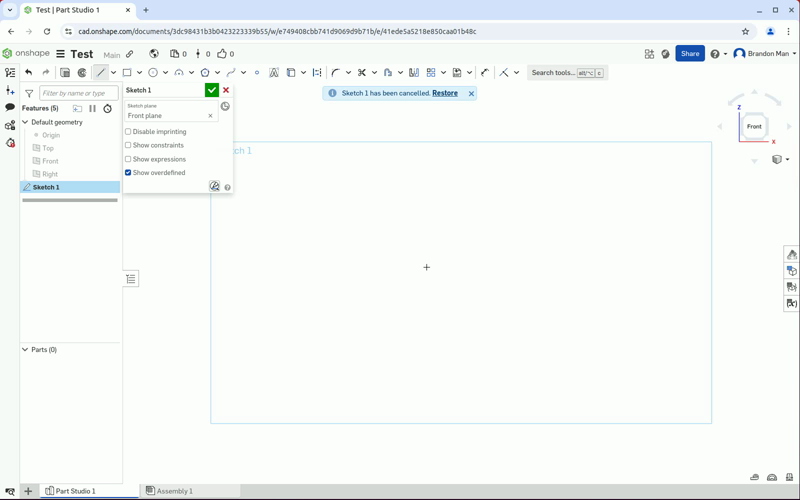
key_up(shift)
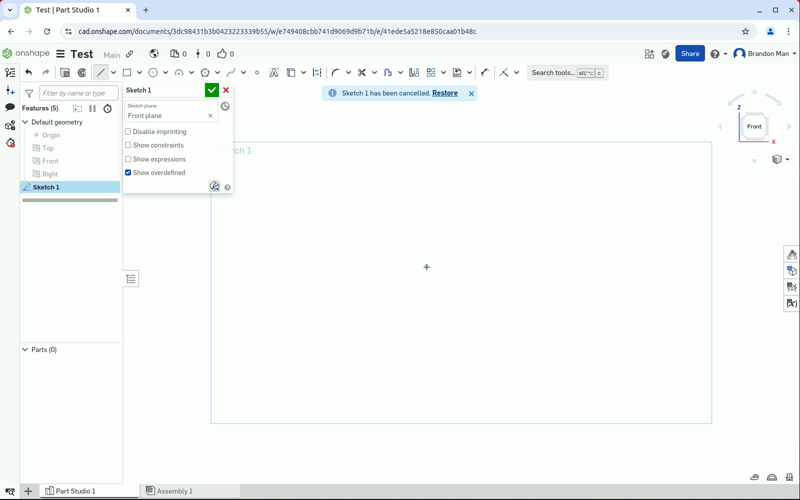
key_down(shift)
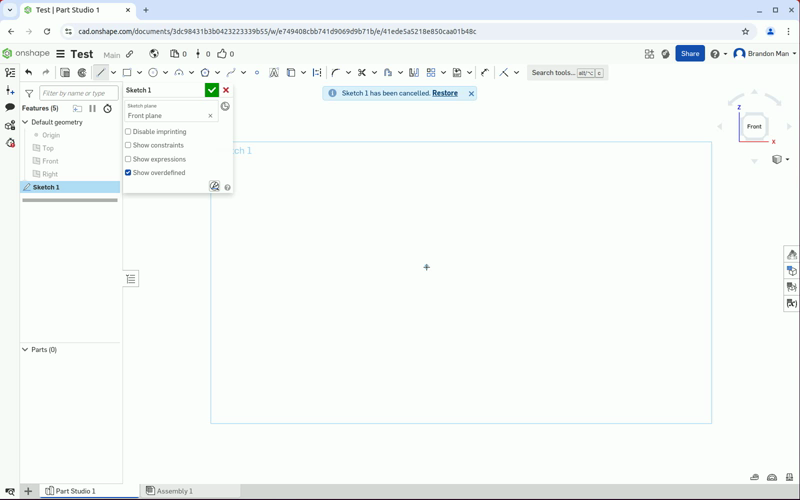
mouse_move(456, 266)
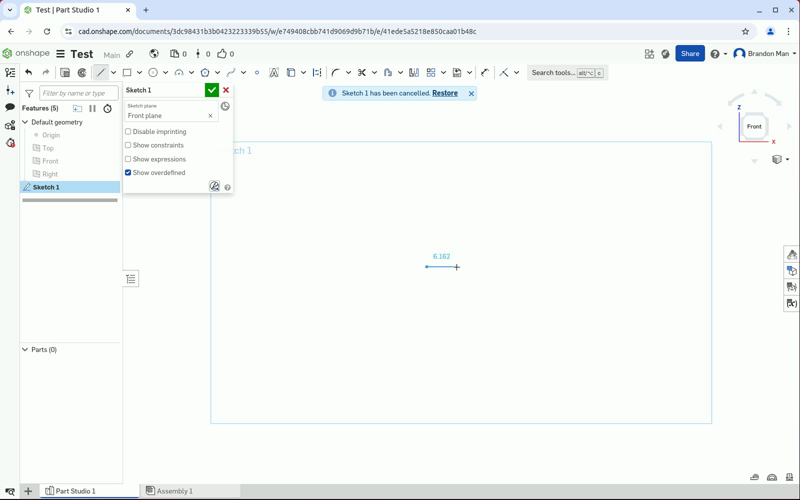
mouse_move(461, 266)
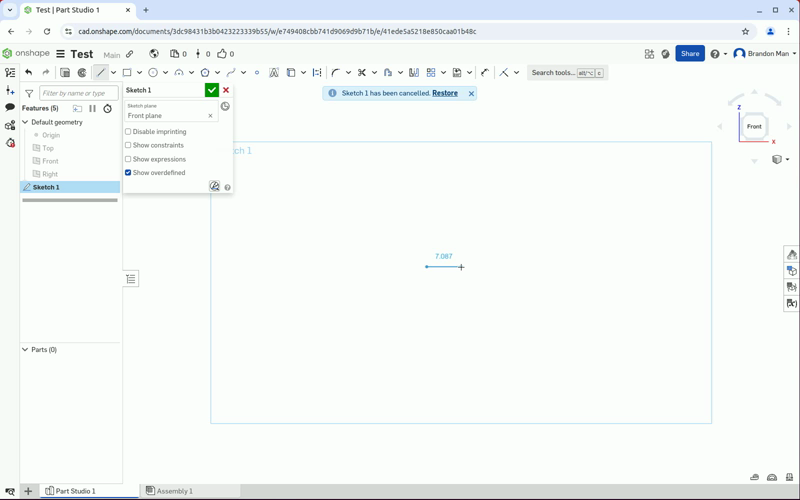
click(461, 266)
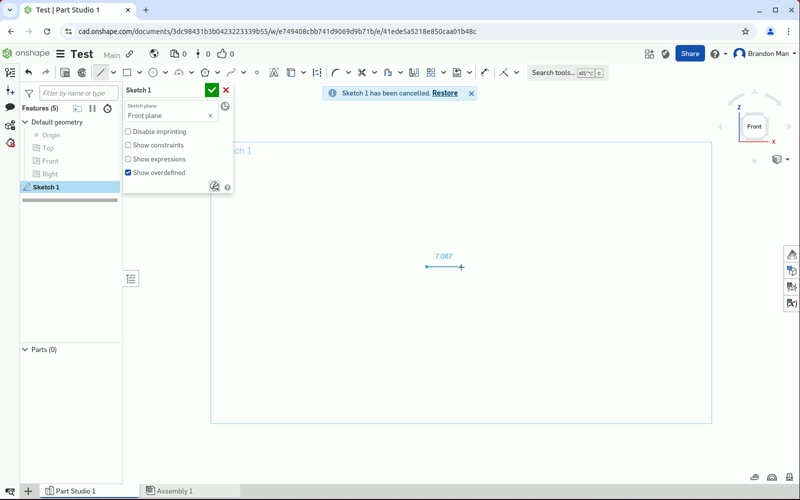
key_up(shift)
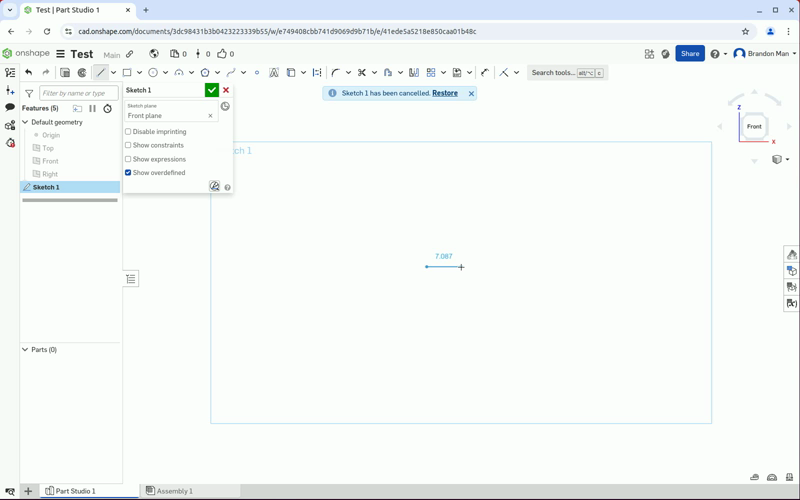
key_down(shift)
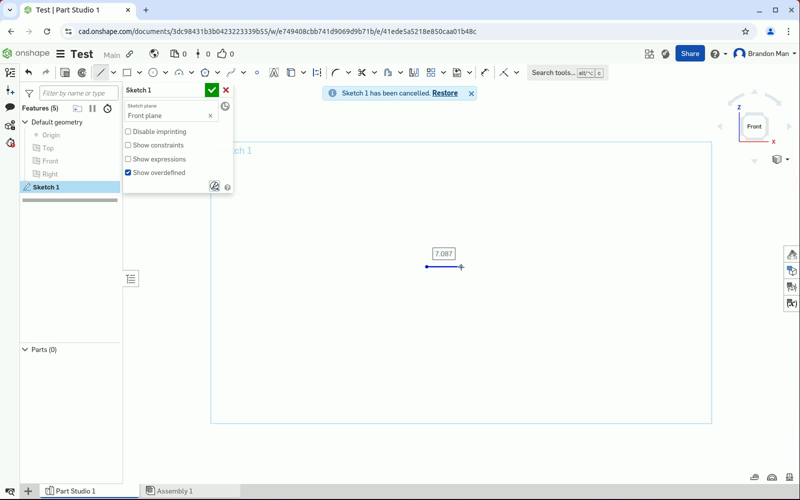
mouse_move(491, 266)
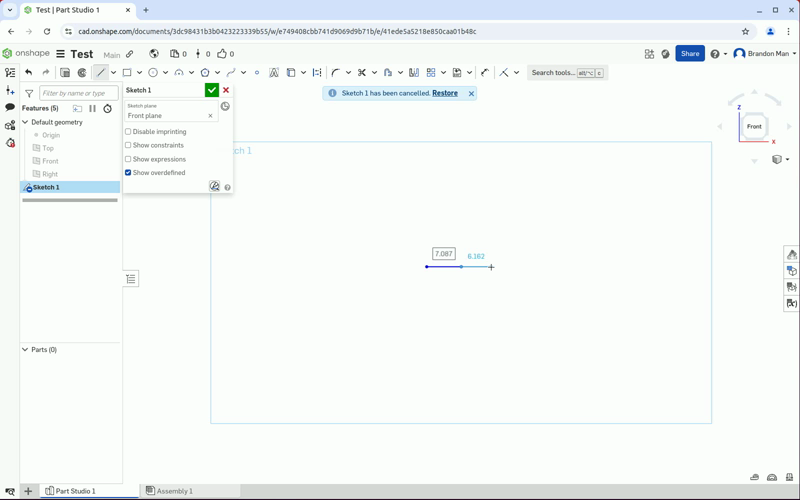
mouse_move(461, 236)
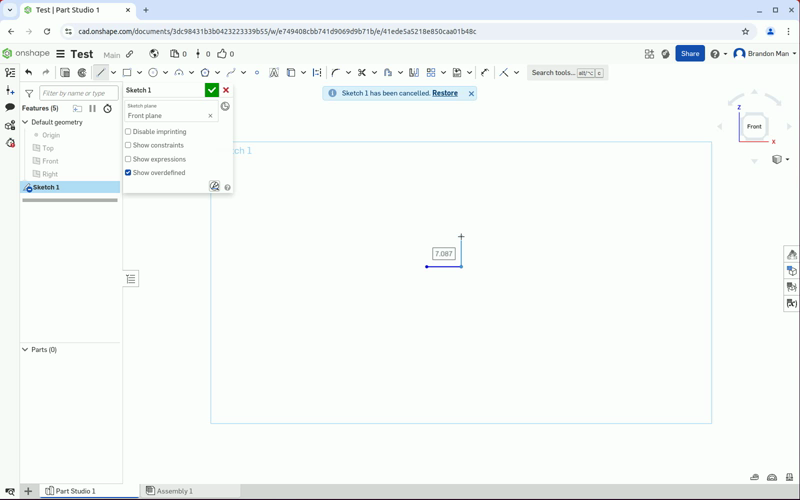
click(461, 236)
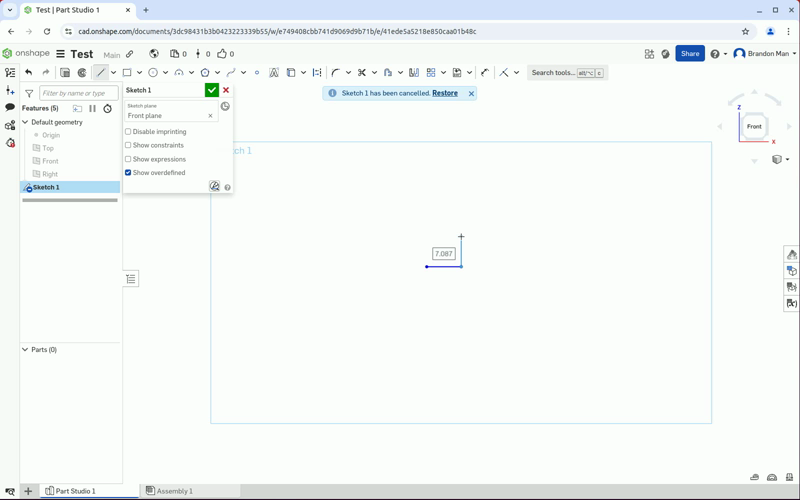
key_up(shift)
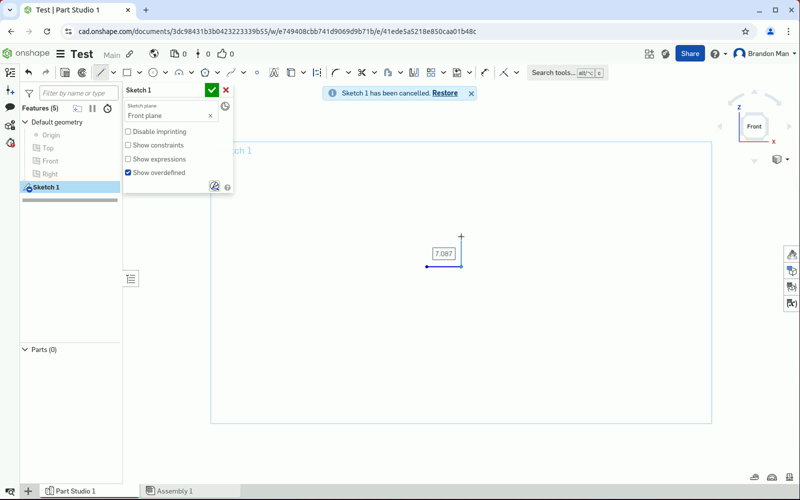
key_down(shift)
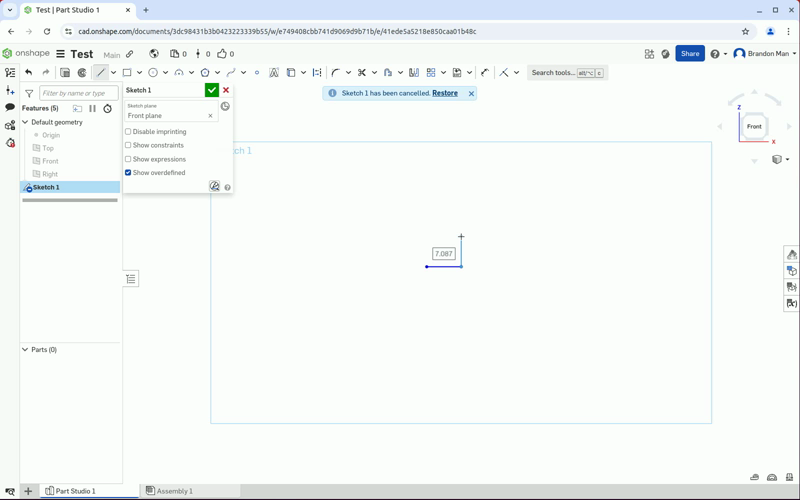
mouse_move(491, 236)
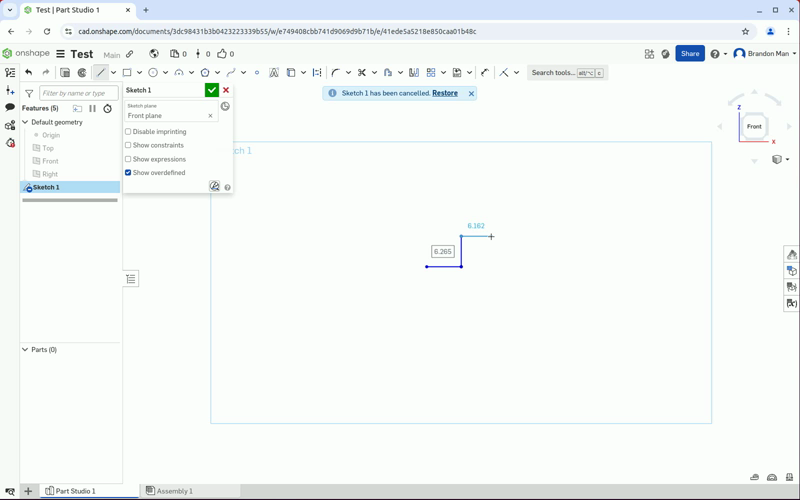
mouse_move(426, 236)
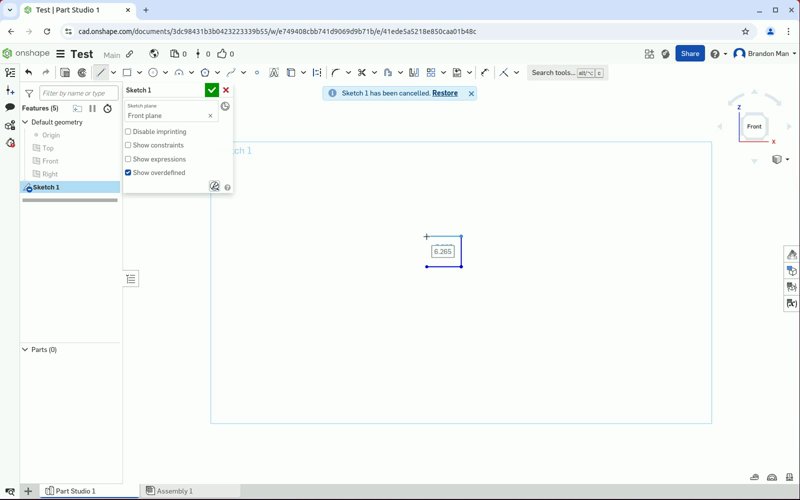
click(426, 236)
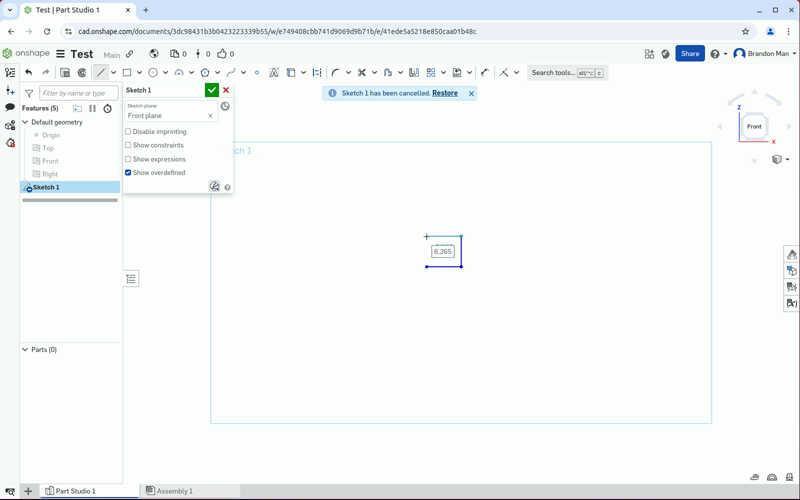
key_up(shift)
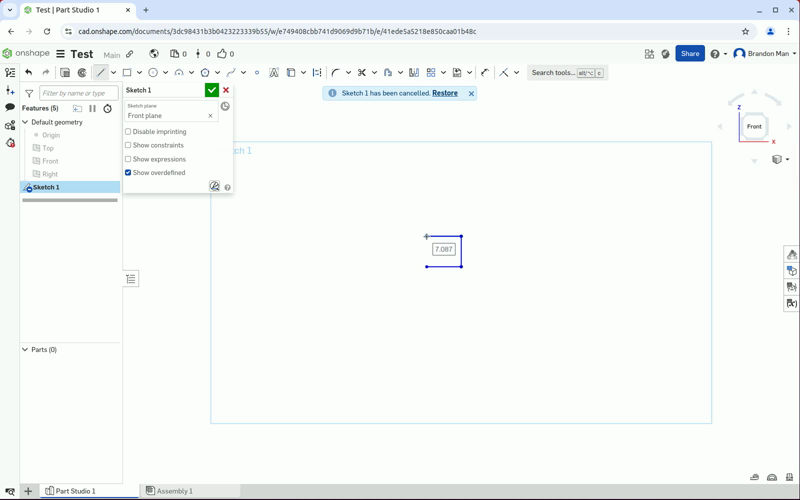
mouse_move(456, 236)
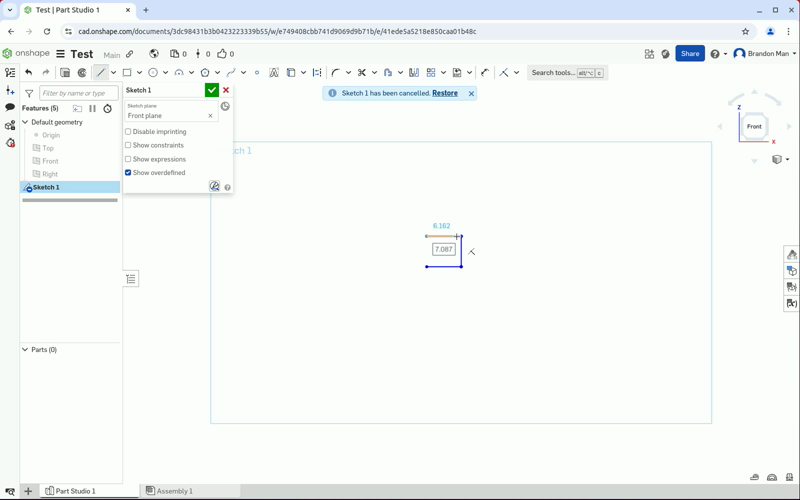
key_down(shift)
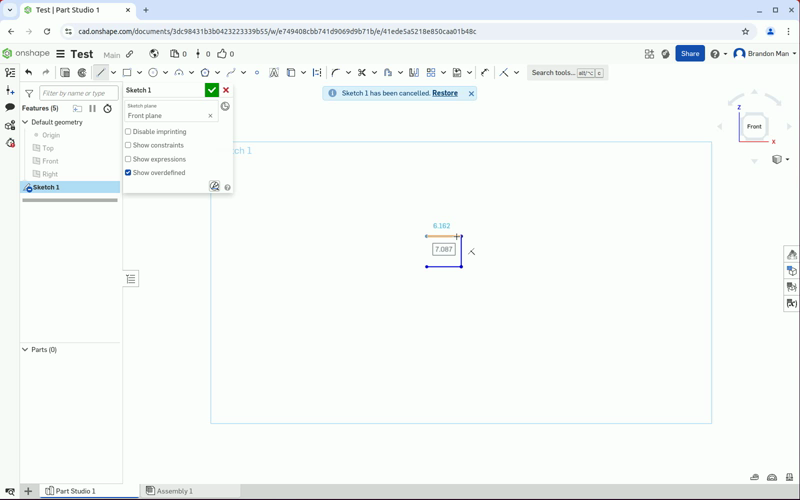
mouse_move(426, 266)
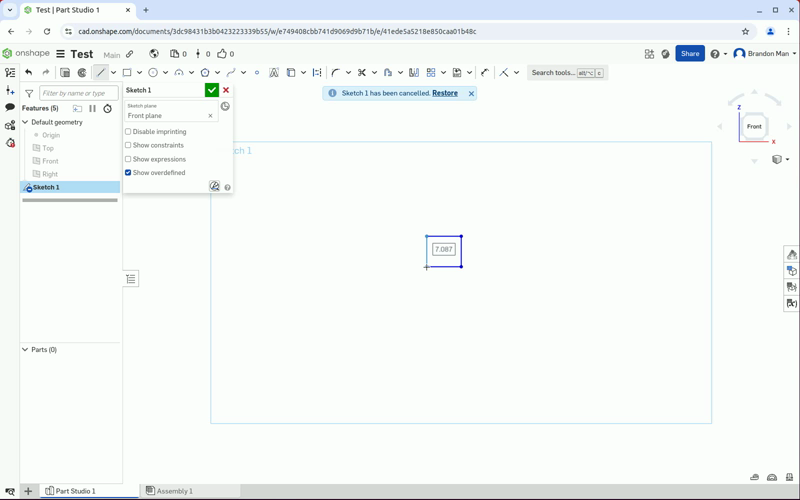
key_up(shift)
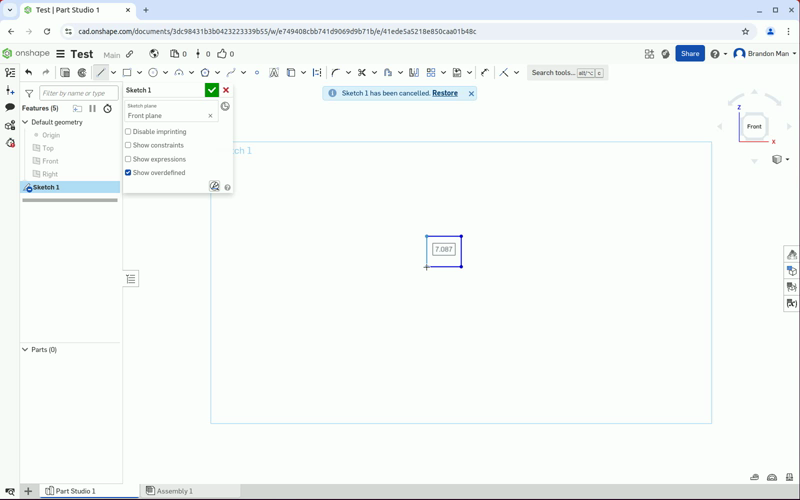
click(426, 266)
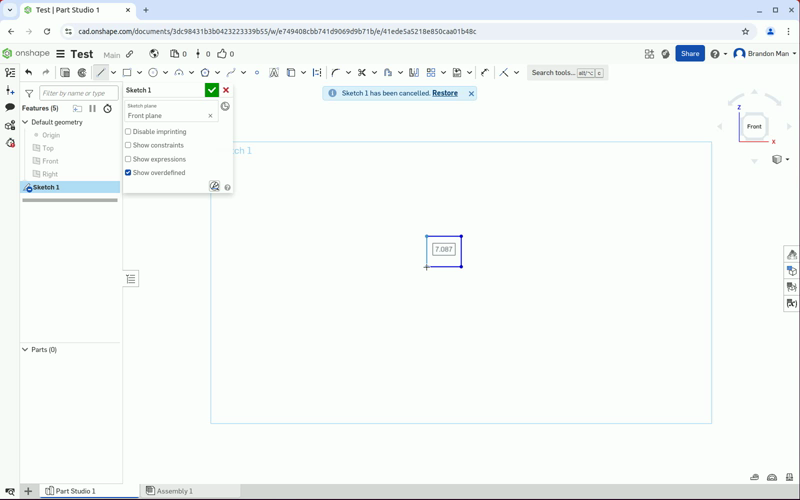
key(esc)
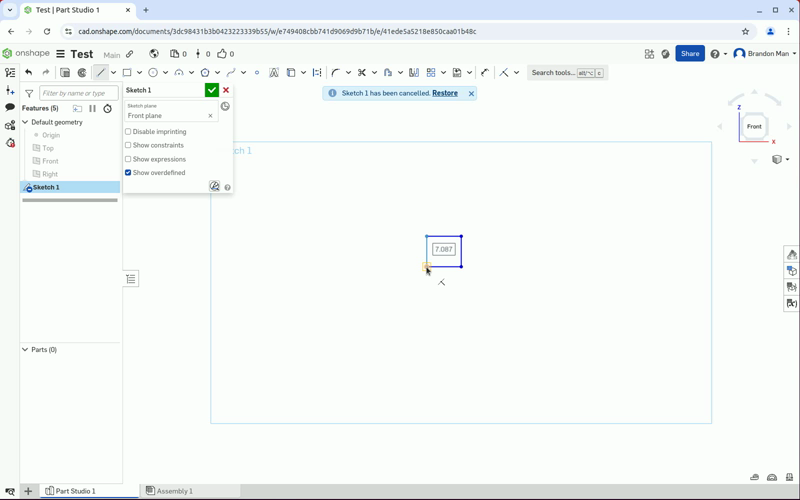
mouse_move(454, 240)
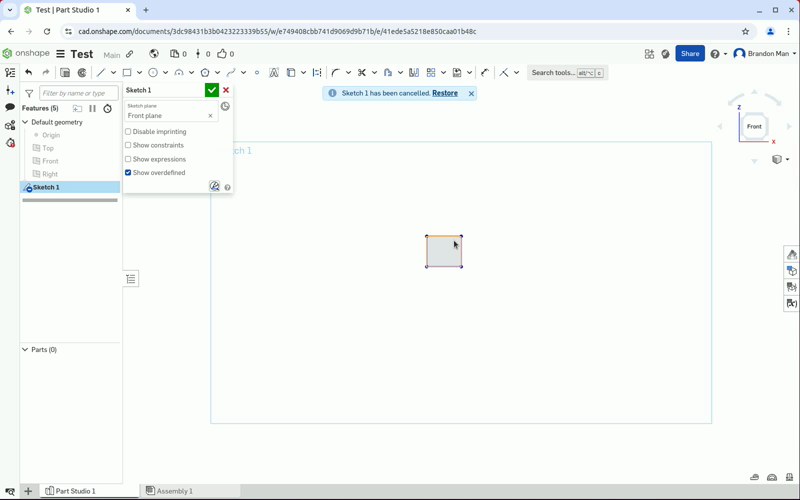
scroll(6)
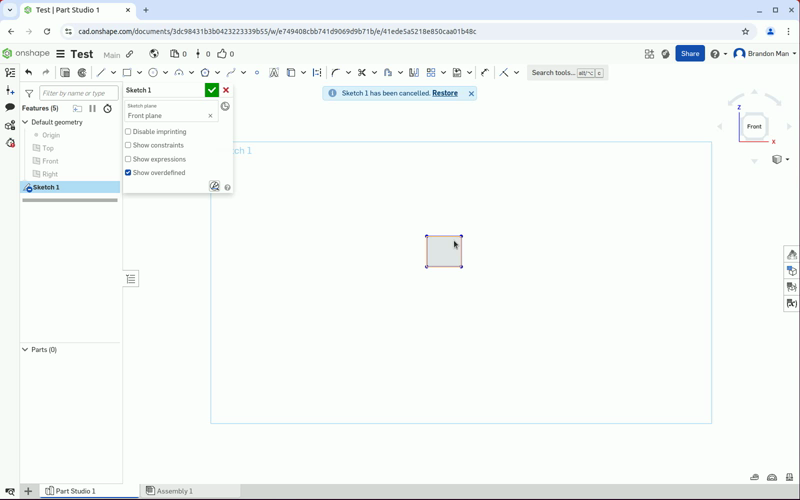
scroll(6)
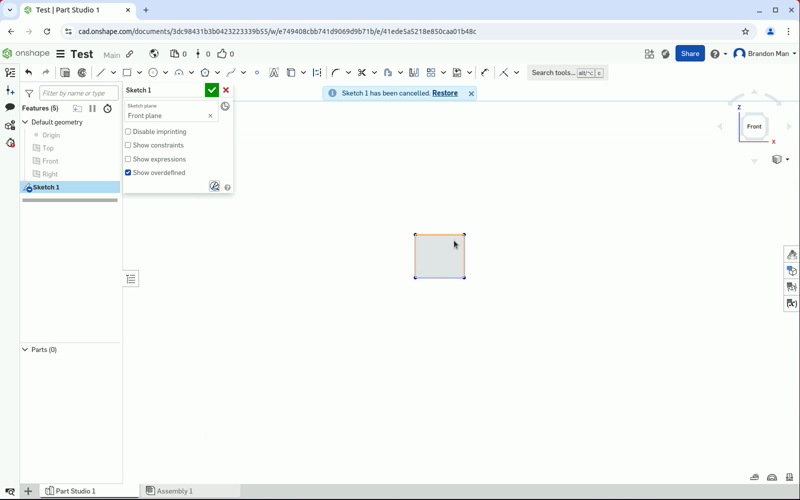
scroll(6)
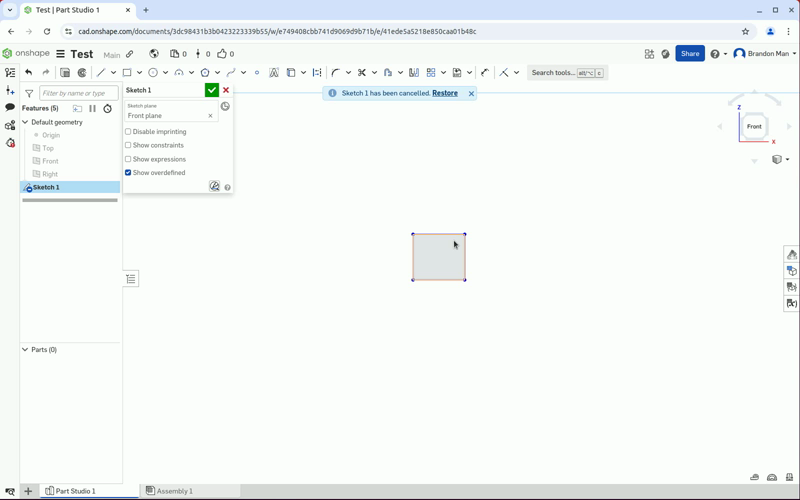
scroll(6)
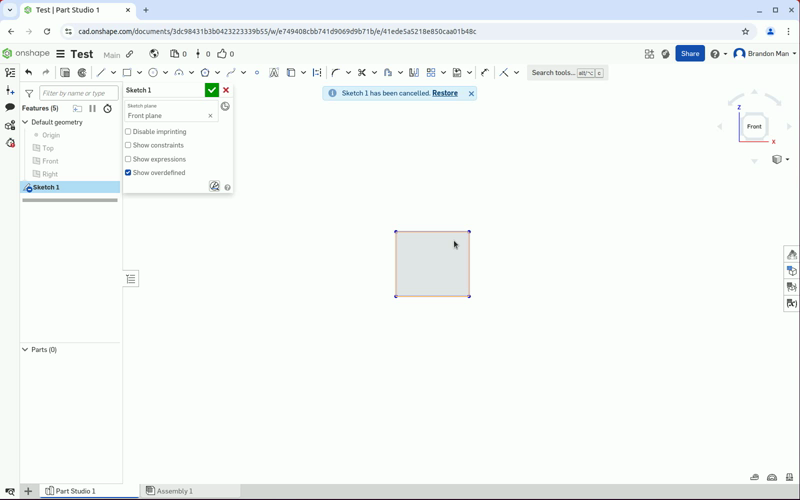
scroll(6)
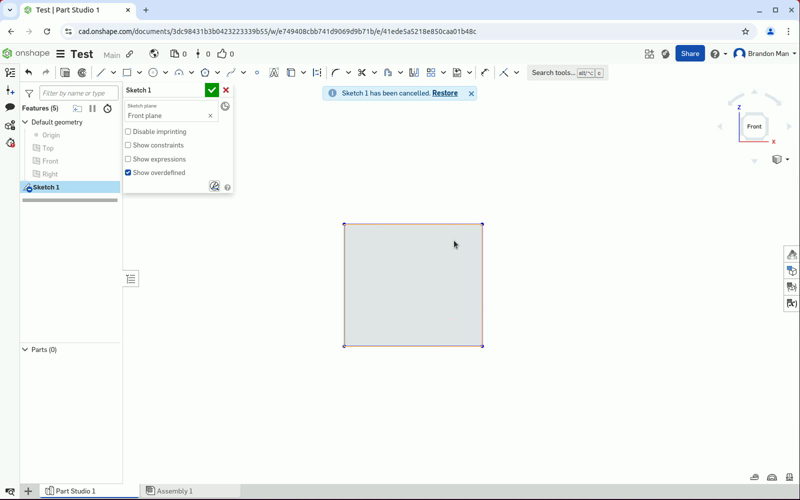
scroll(6)
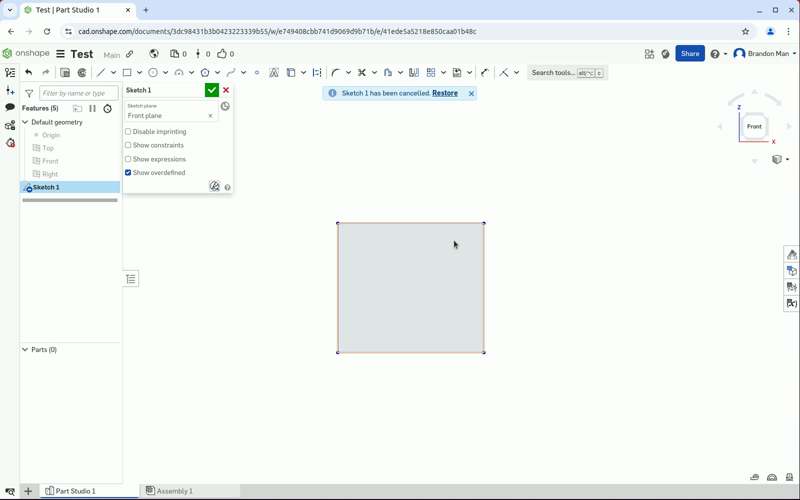
scroll(6)
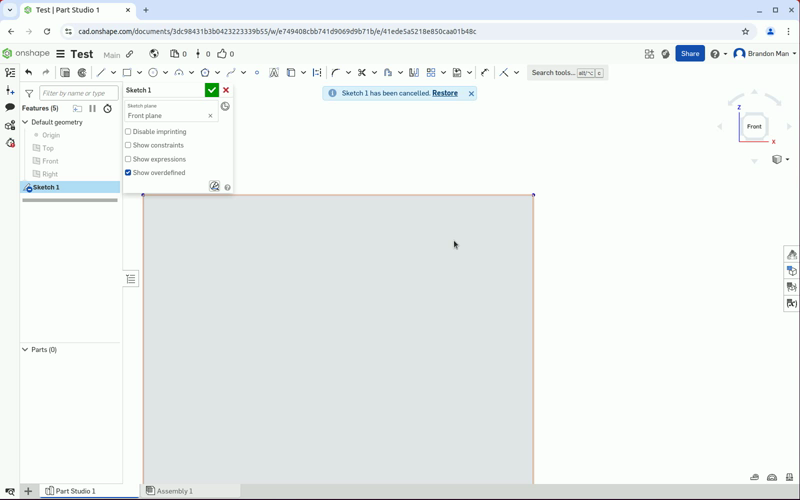
click(454, 240)
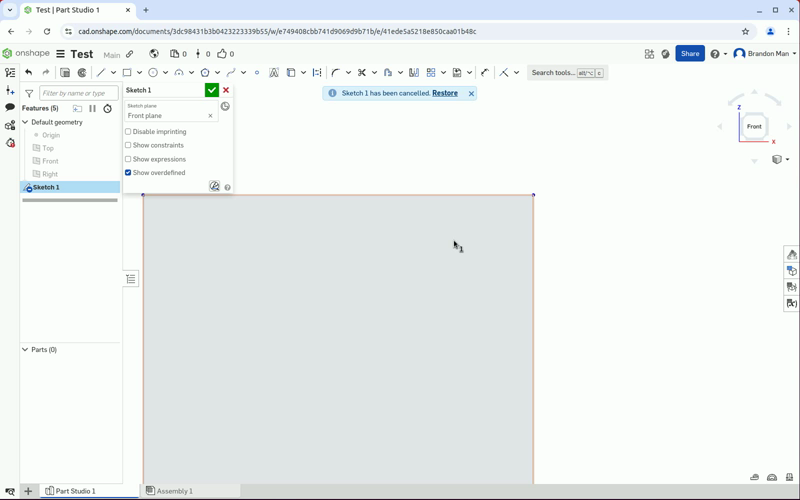
scroll(-6)
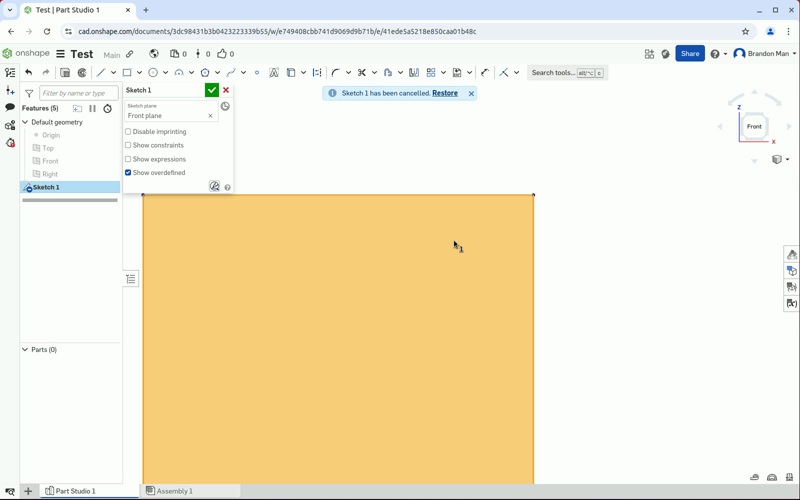
scroll(-6)
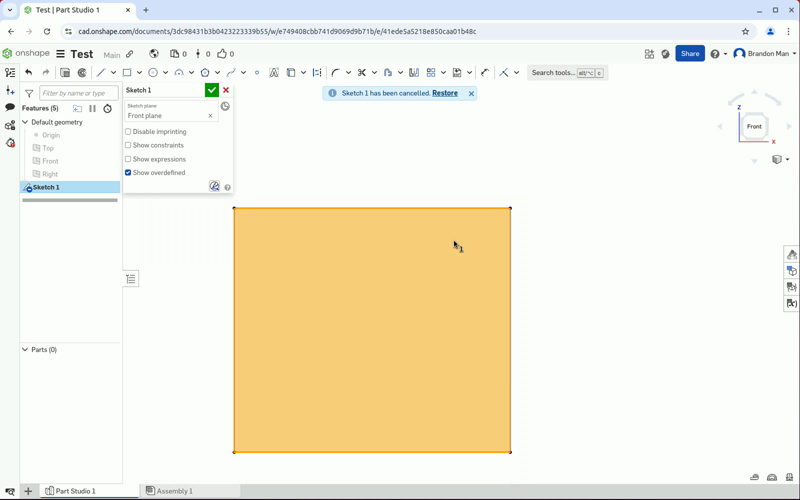
scroll(-6)
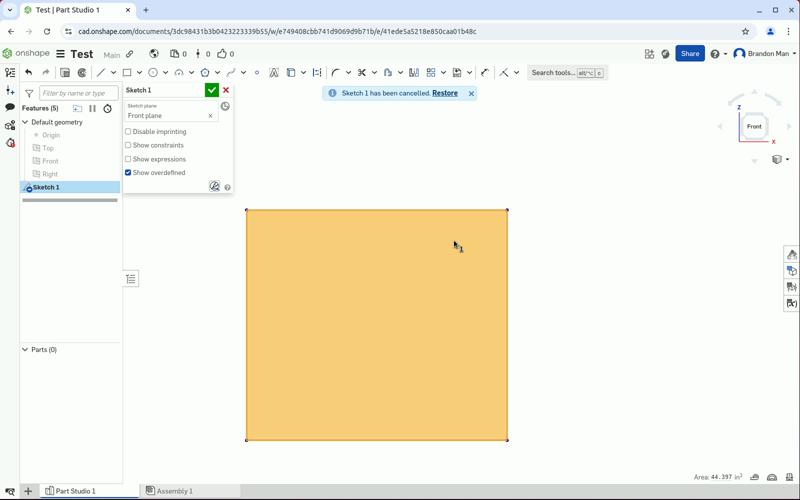
scroll(-6)
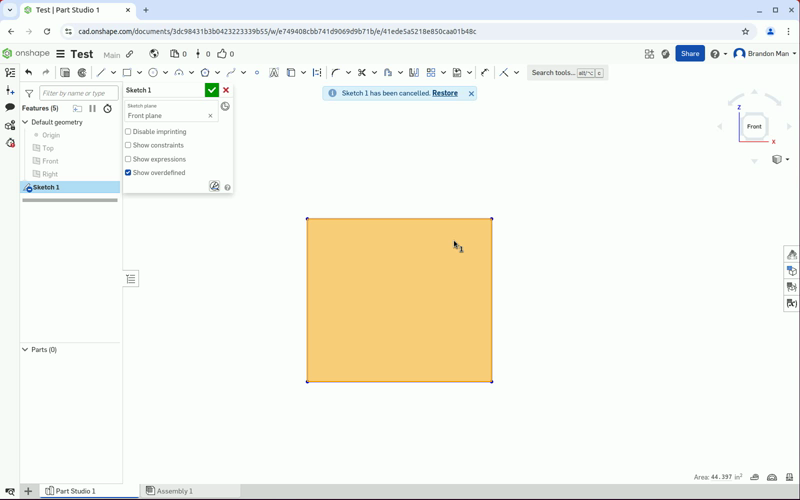
scroll(-6)
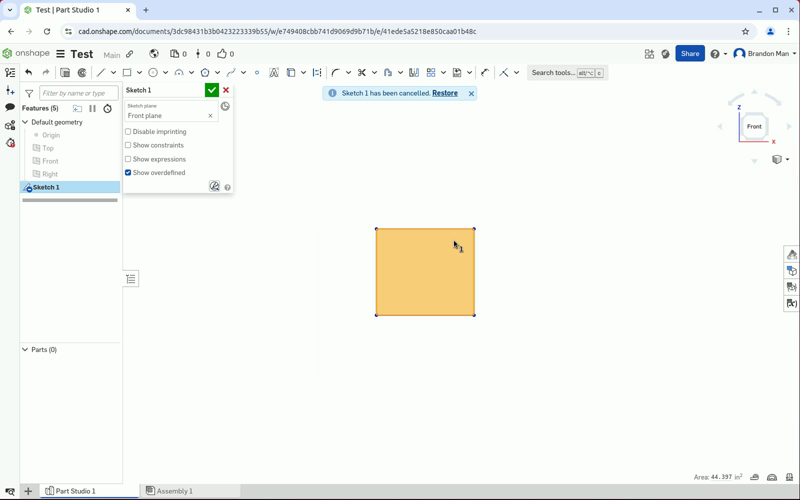
scroll(-6)
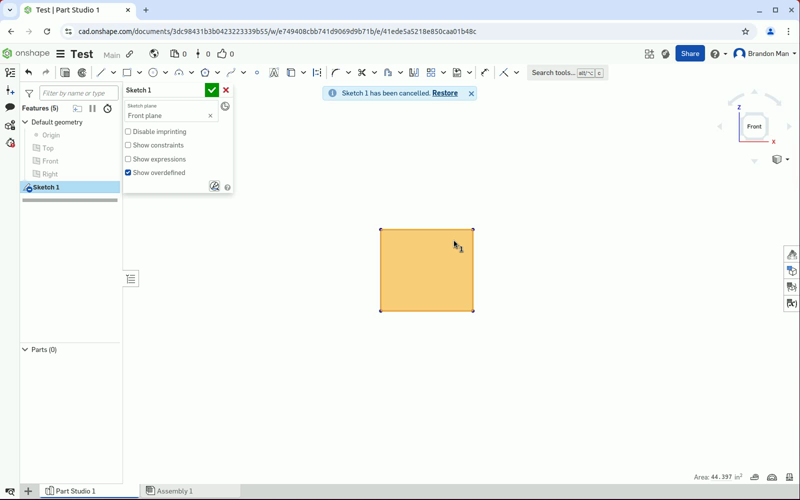
scroll(-6)
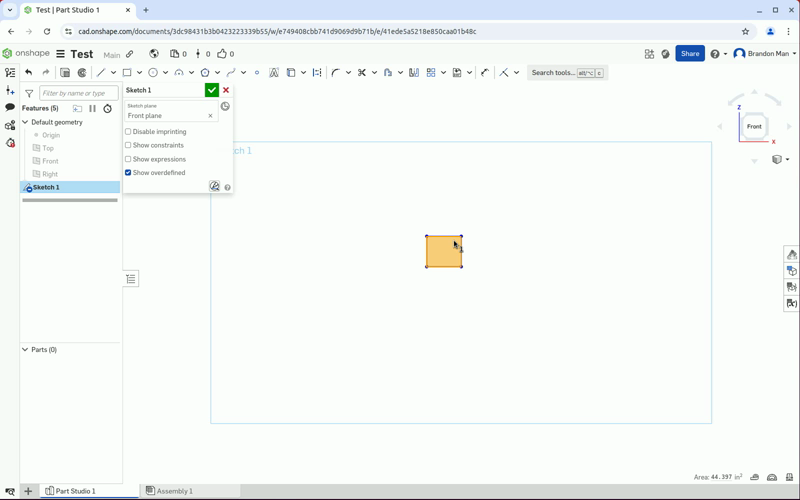
mouse_move(73, 352)
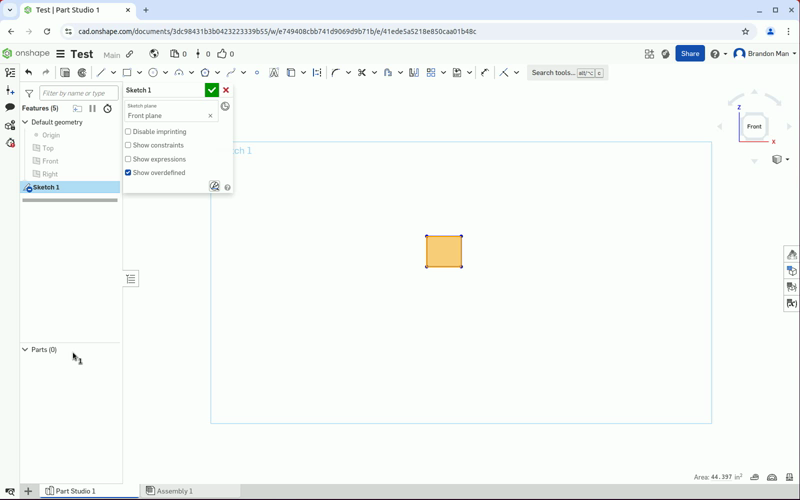
key(shift+y)
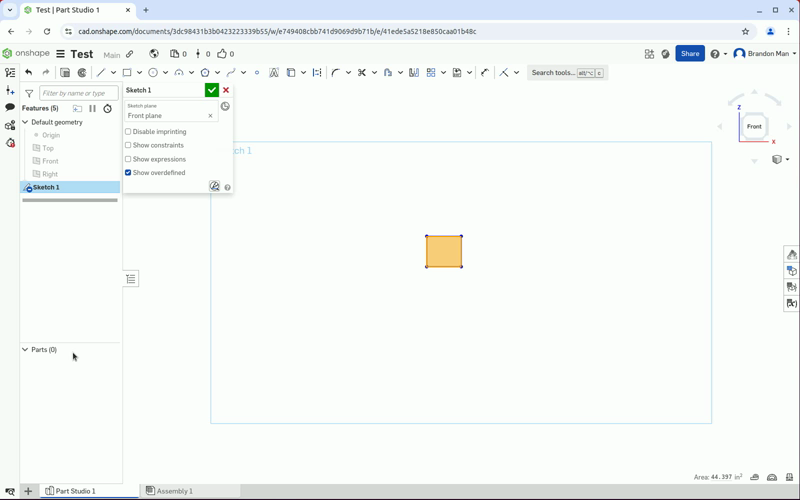
key(shift+e)
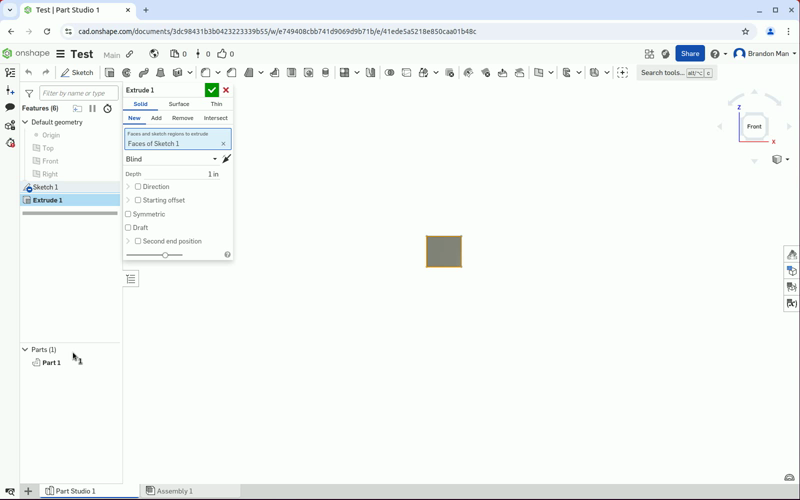
mouse_move(143, 106)
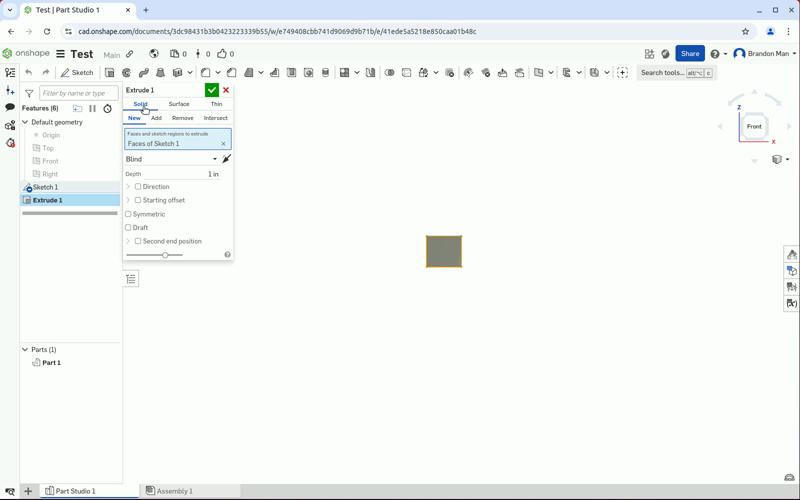
click(143, 106)
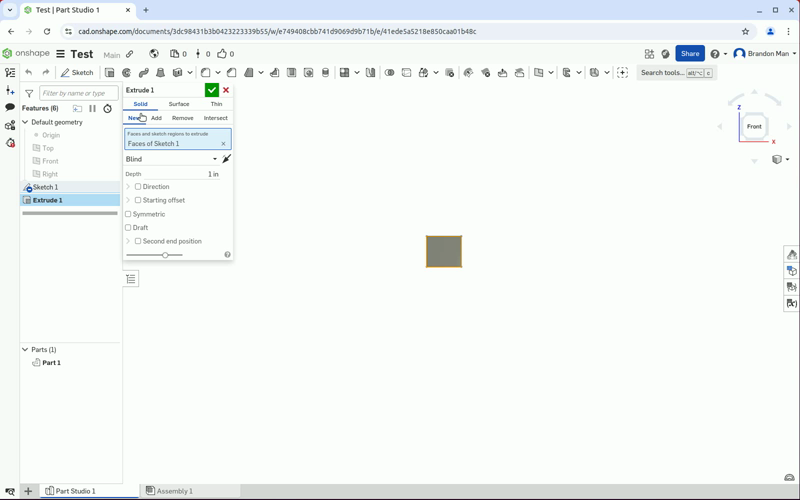
mouse_move(137, 120)
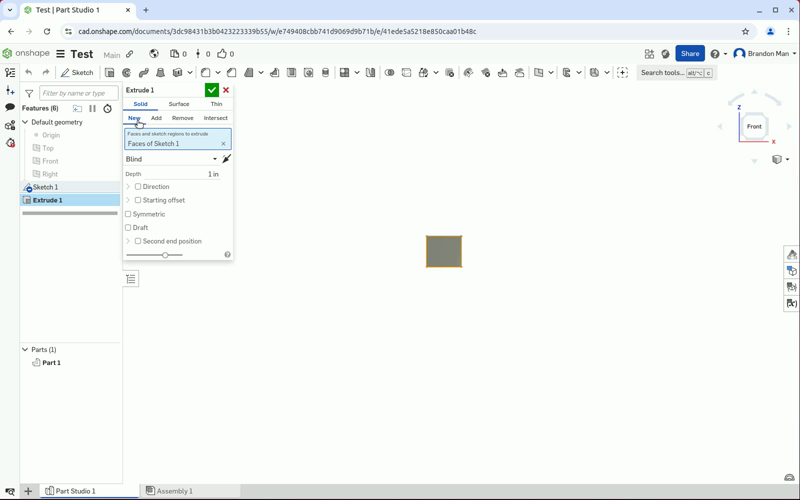
click(137, 120)
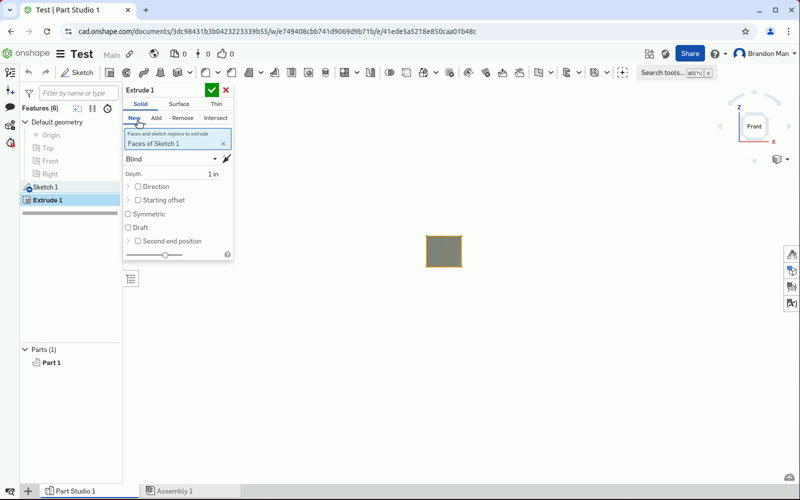
key(tab, 4)
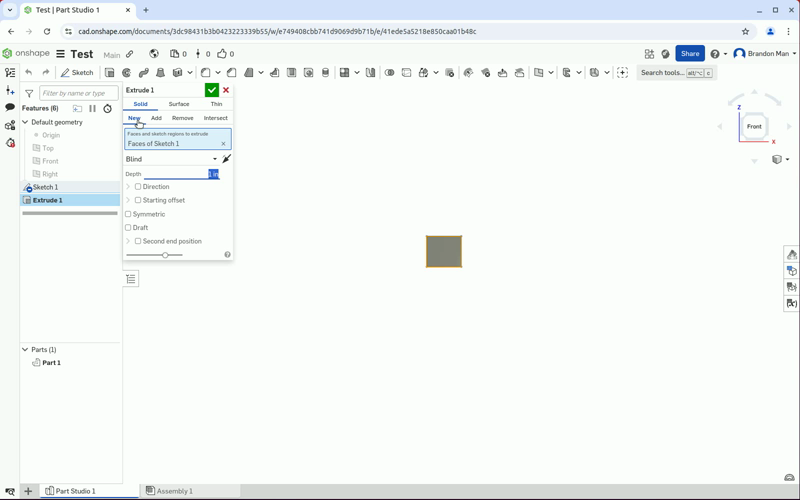
text(3.851)
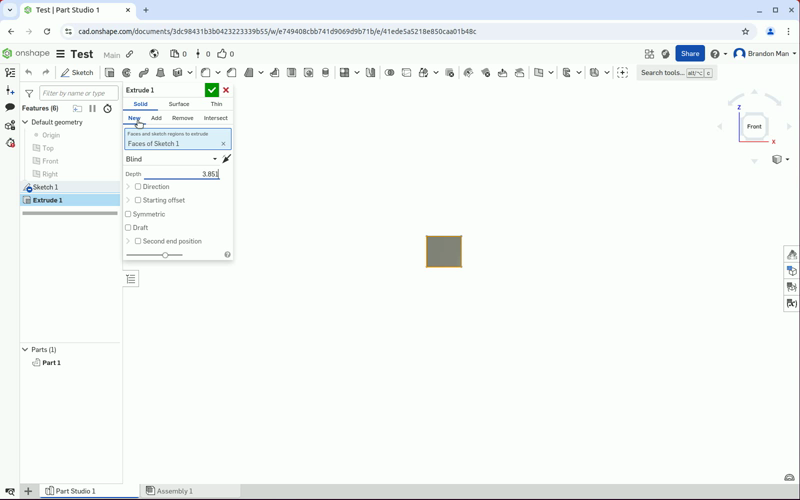
key(enter)
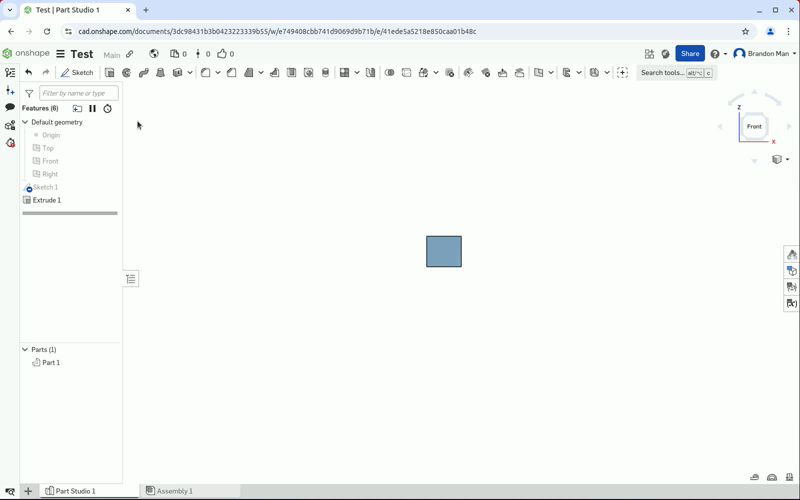
key(shift+h)
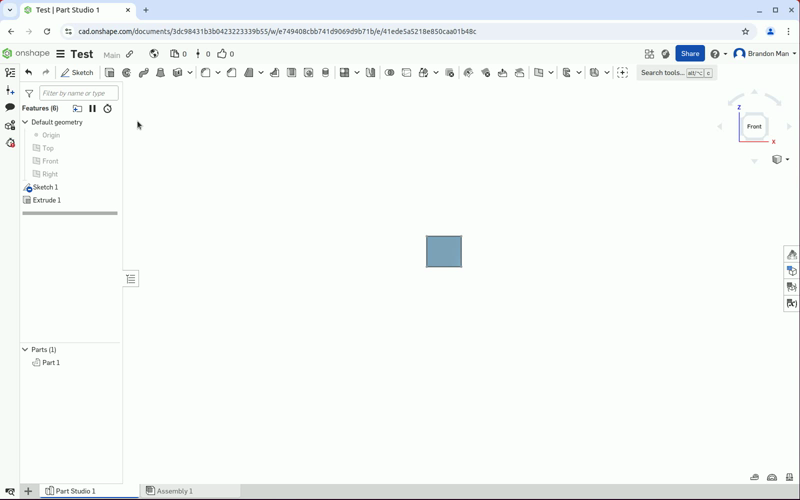
key(shift+h)
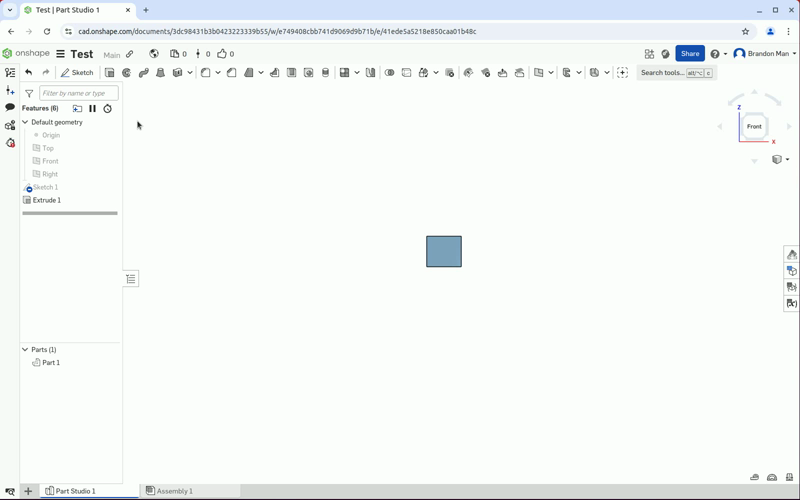
mouse_move(73, 189)
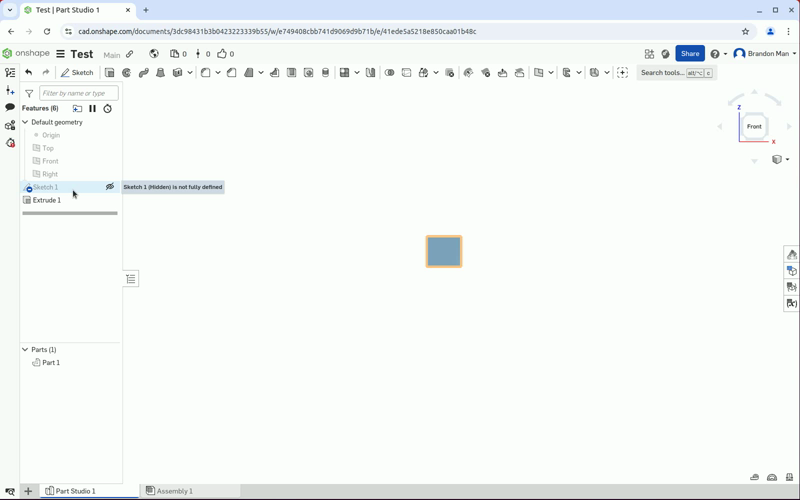
click(73, 189)
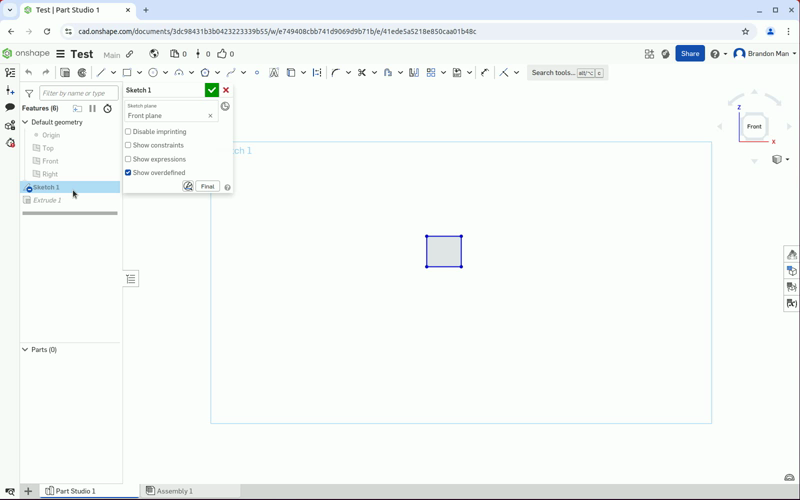
mouse_move(229, 92)
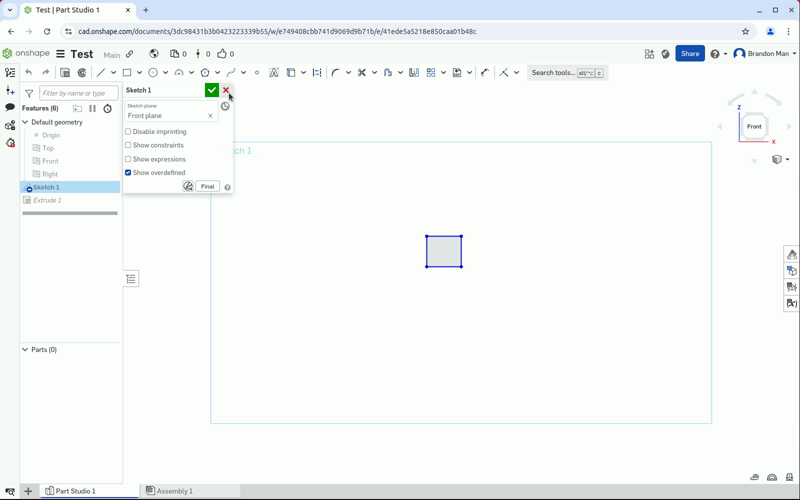
click(229, 92)
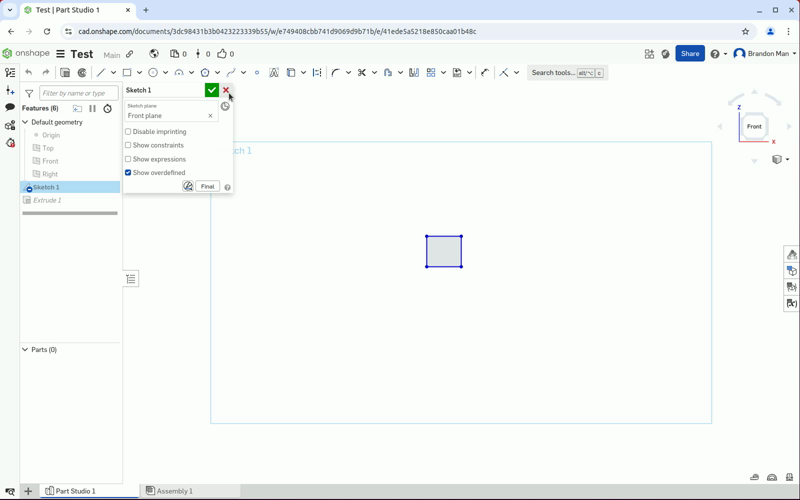
key(shift+s)
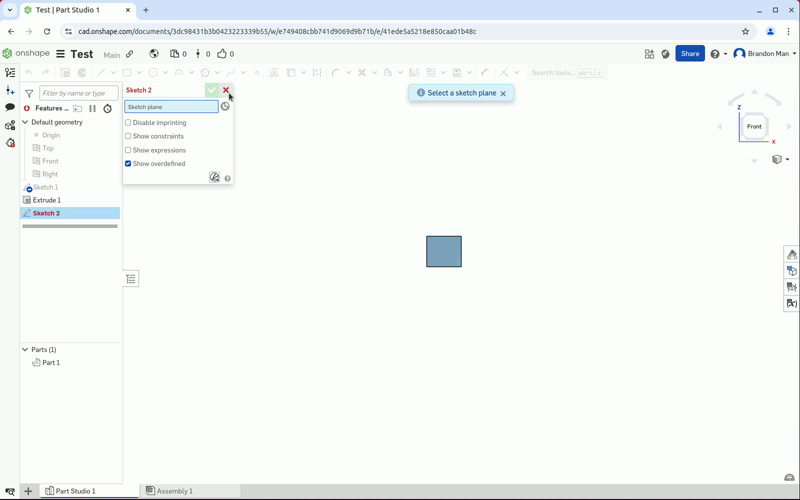
mouse_move(73, 163)
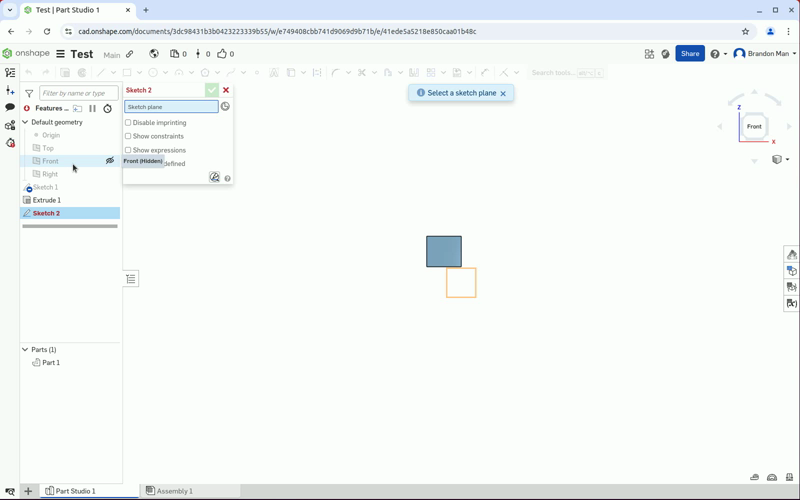
click(73, 163)
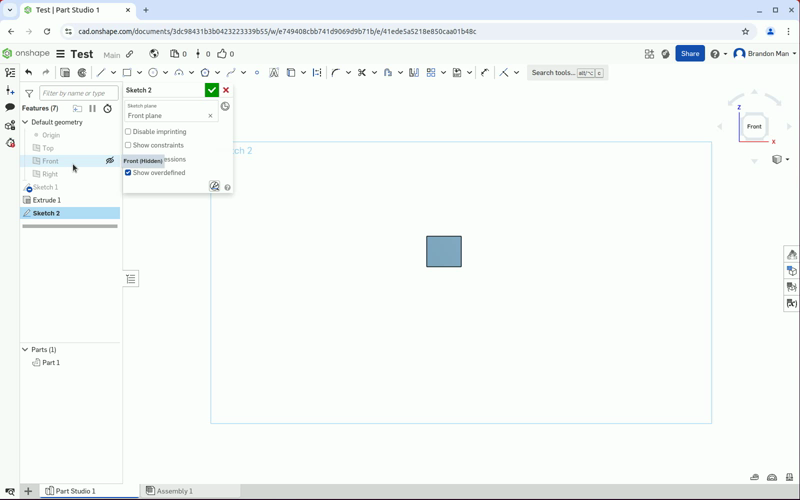
mouse_move(73, 352)
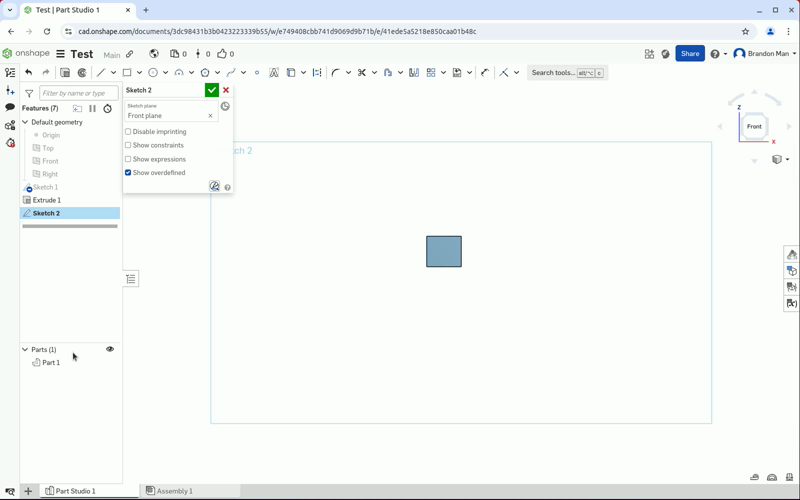
key(y)
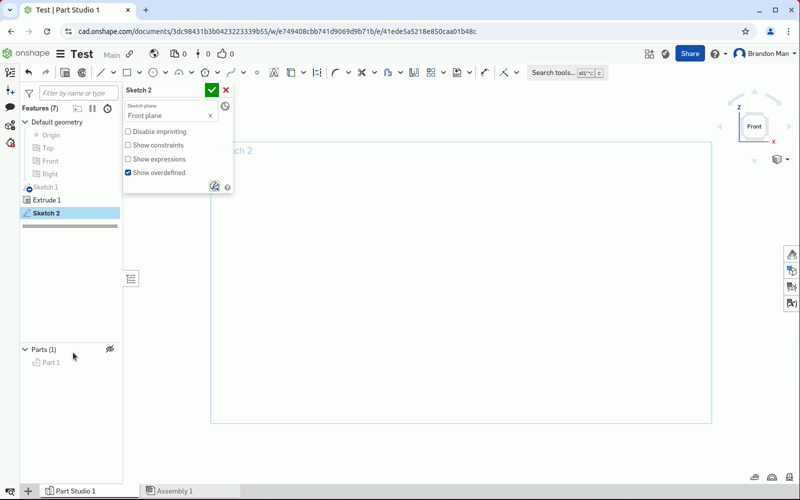
key(l)
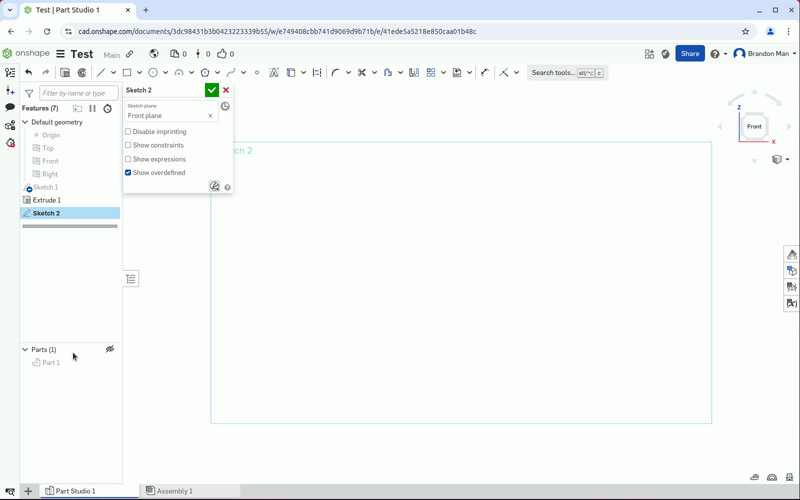
key_down(shift)
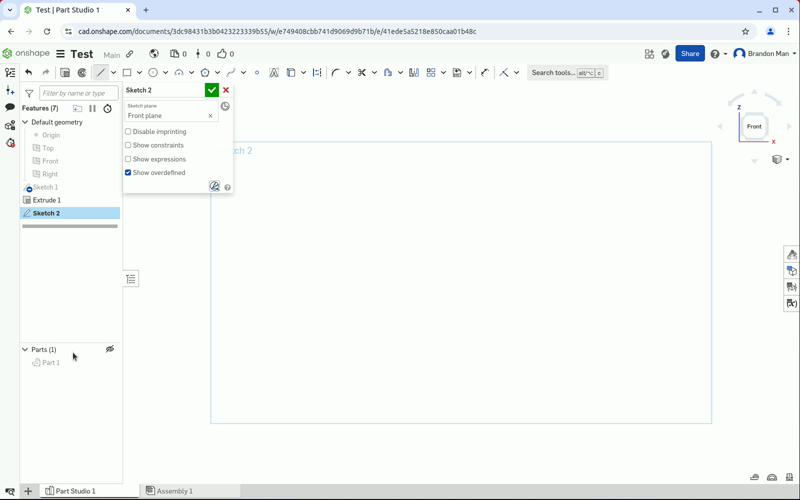
mouse_move(454, 211)
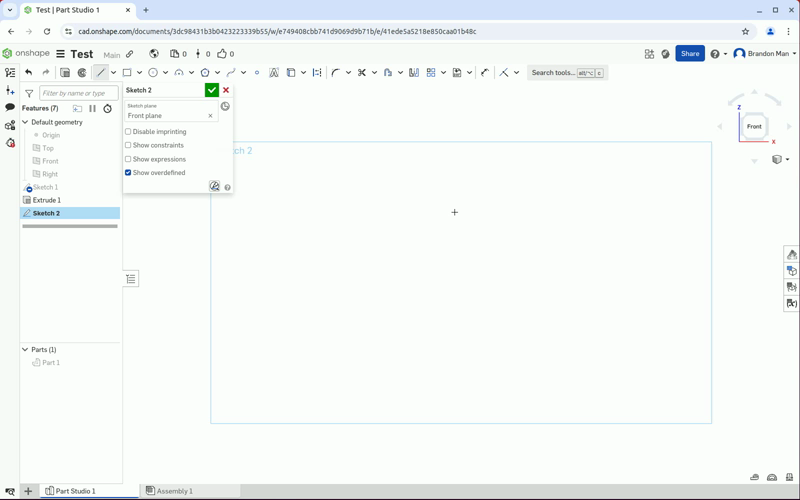
click(454, 211)
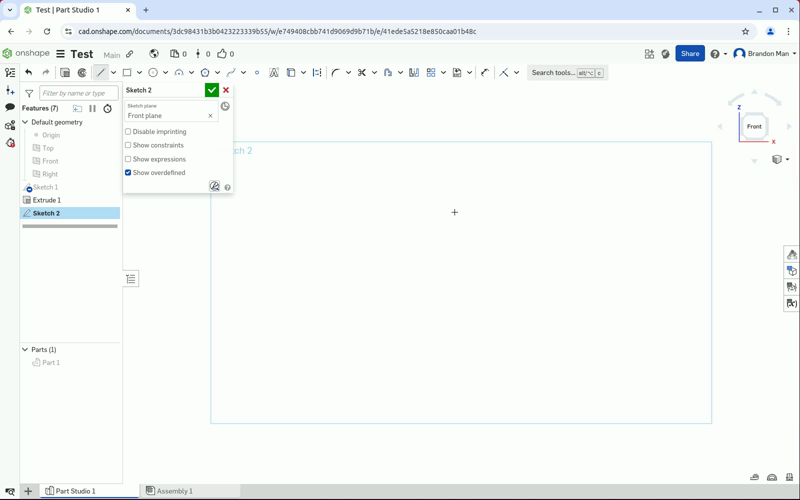
key_up(shift)
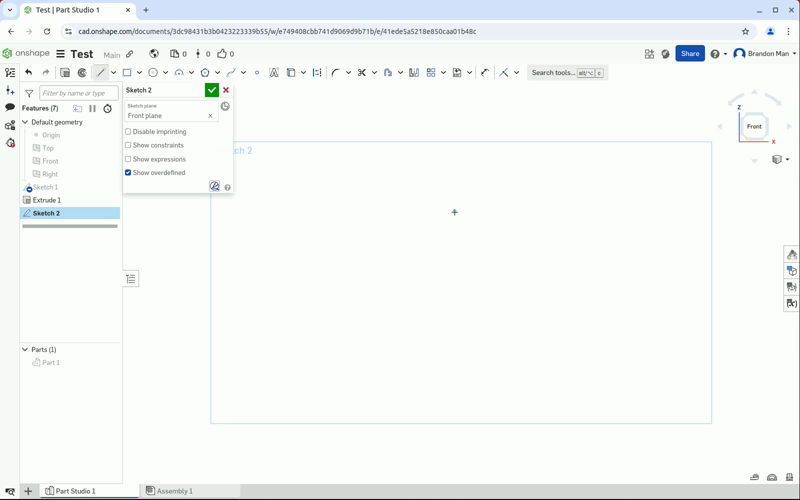
key_down(shift)
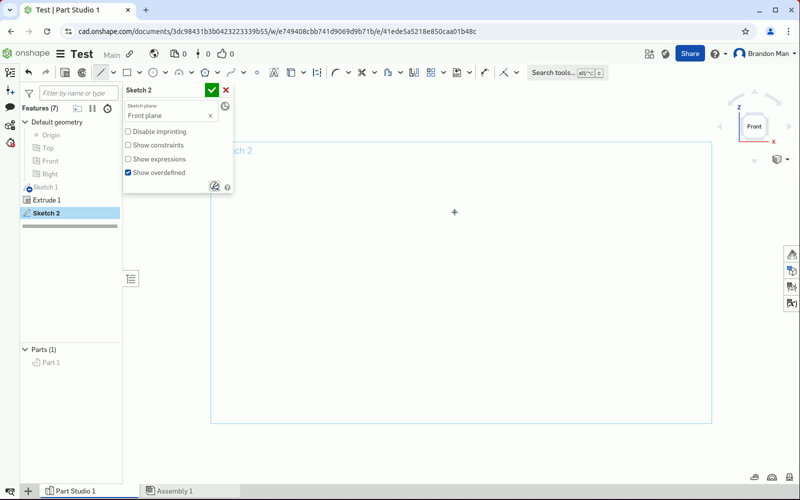
mouse_move(484, 211)
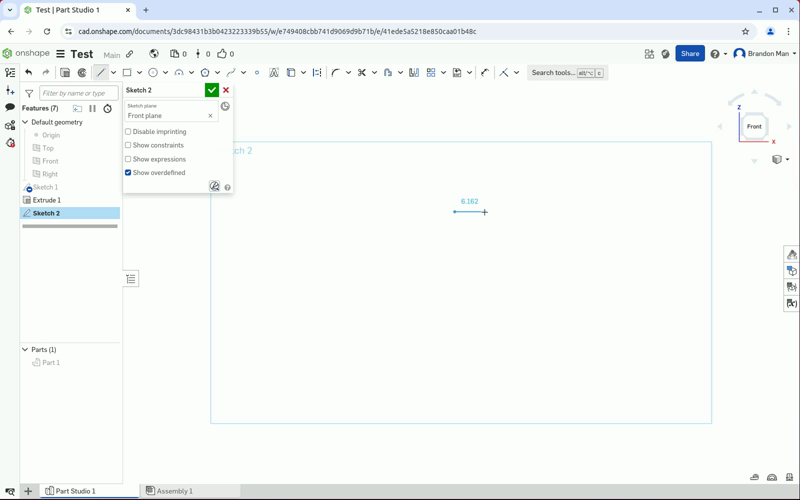
mouse_move(491, 211)
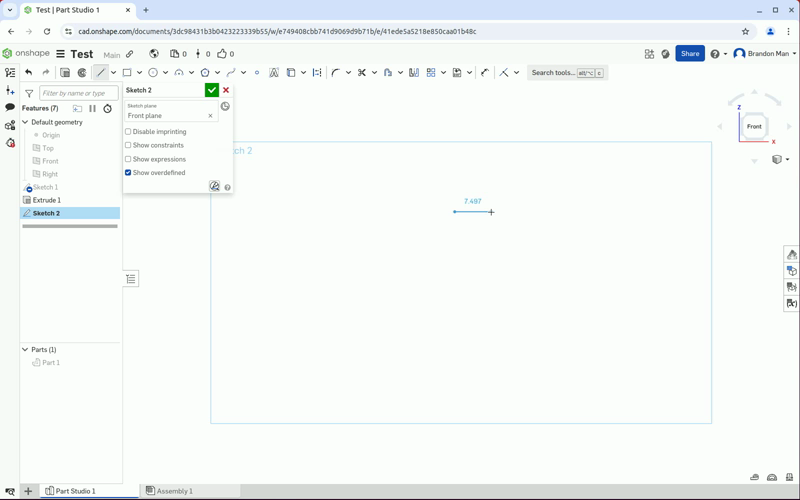
click(491, 211)
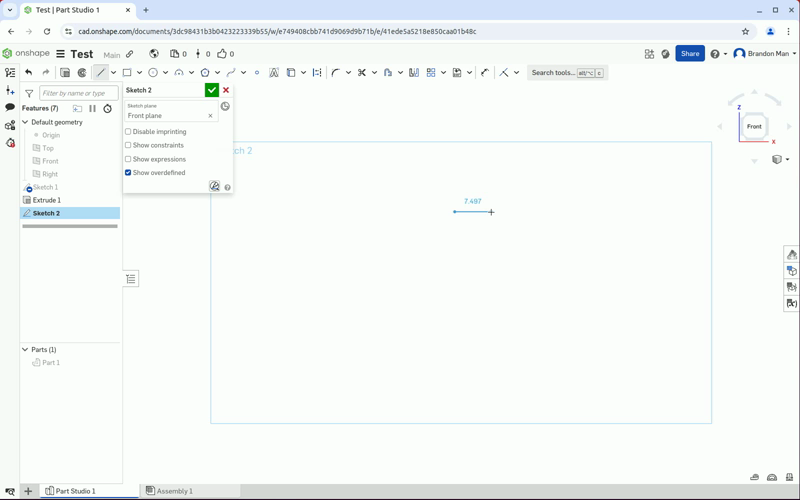
key_up(shift)
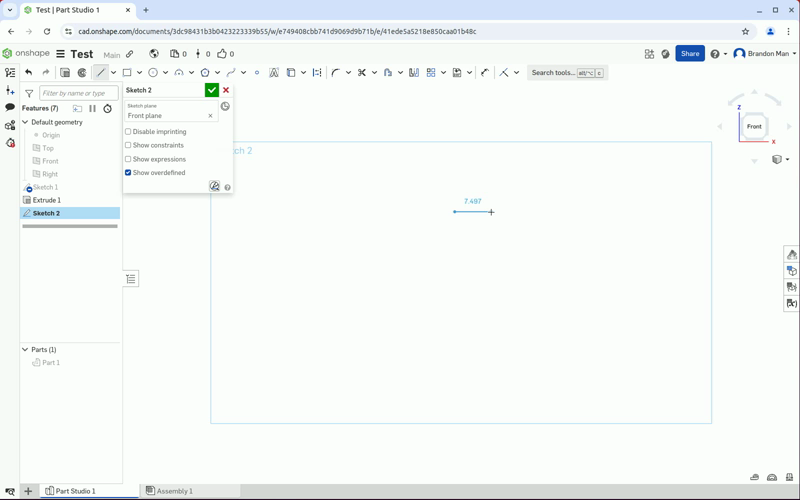
key_down(shift)
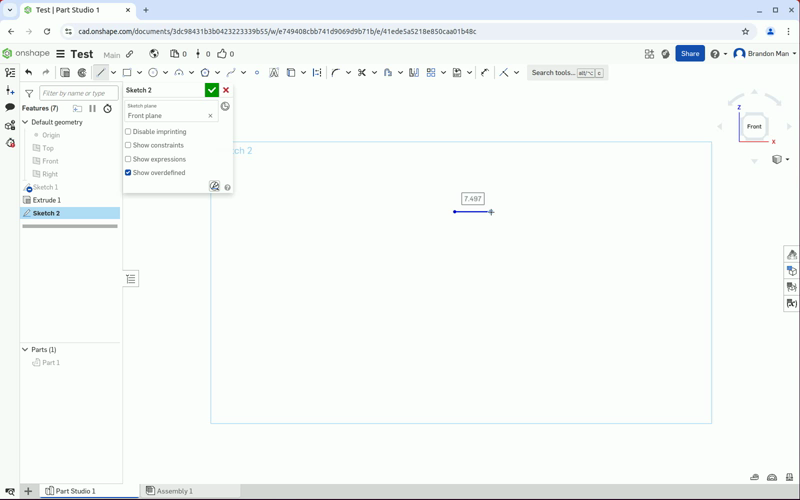
mouse_move(521, 211)
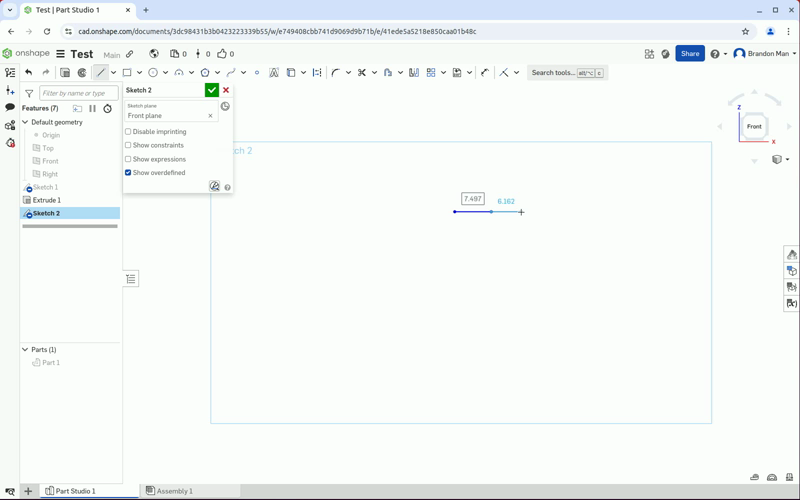
mouse_move(491, 169)
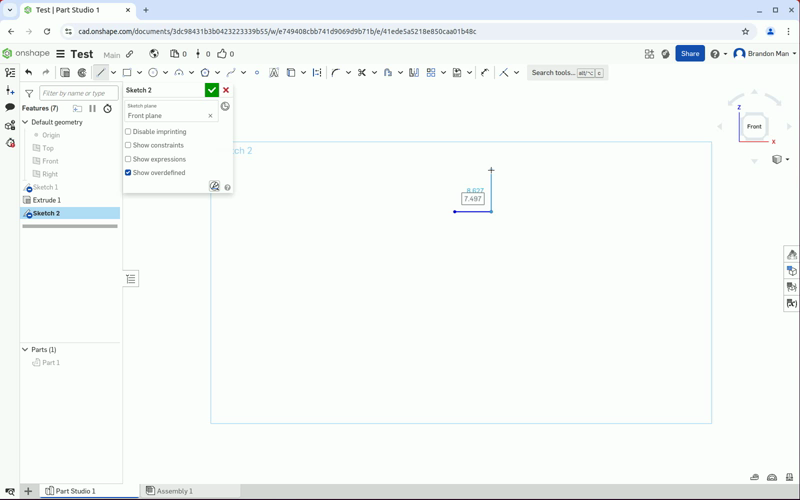
click(491, 169)
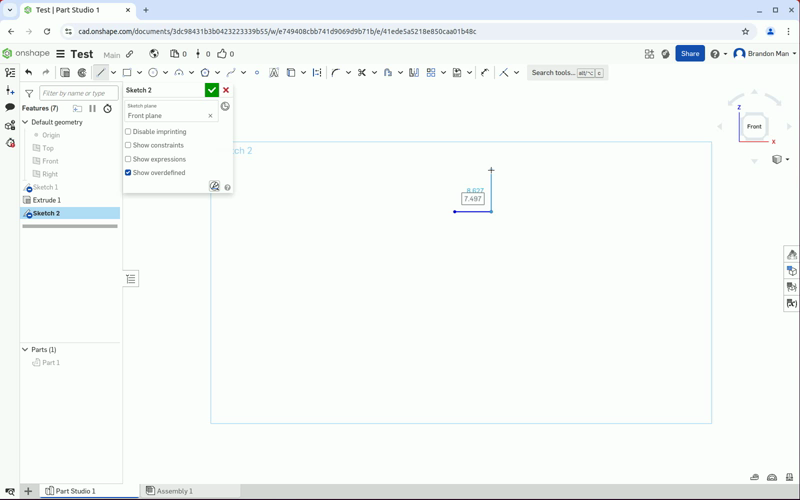
key_up(shift)
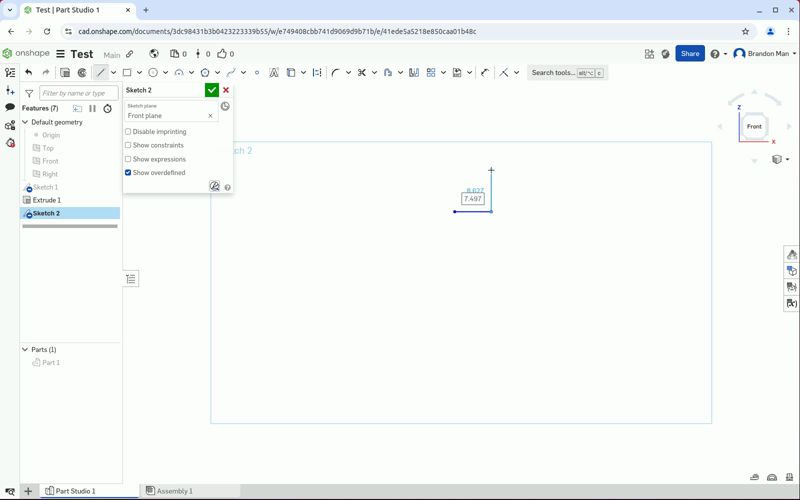
key_down(shift)
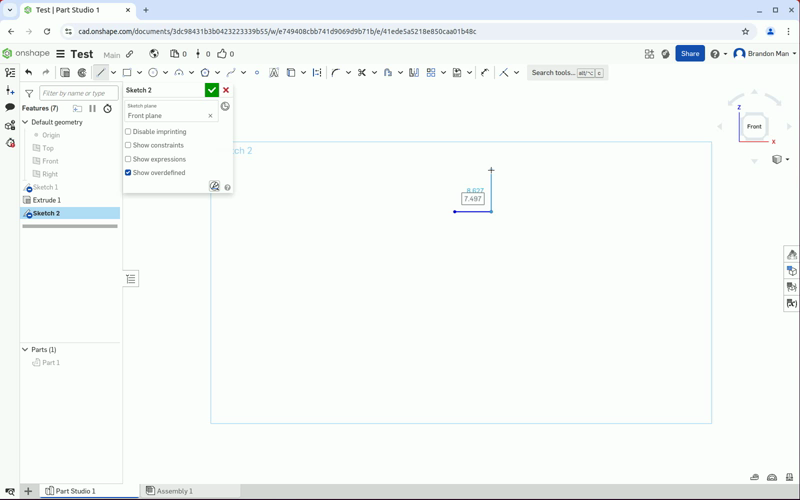
mouse_move(521, 169)
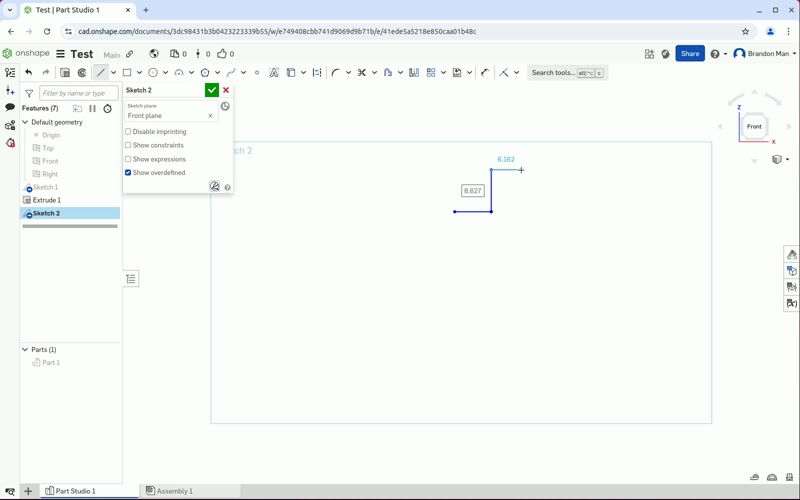
mouse_move(454, 169)
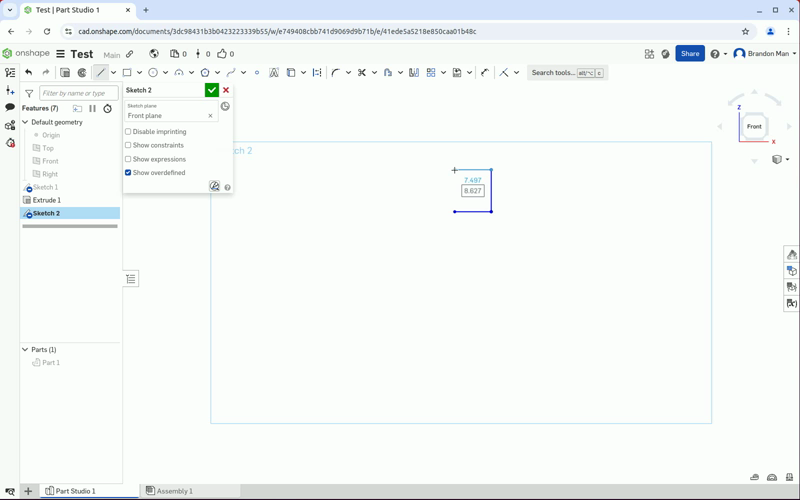
click(454, 169)
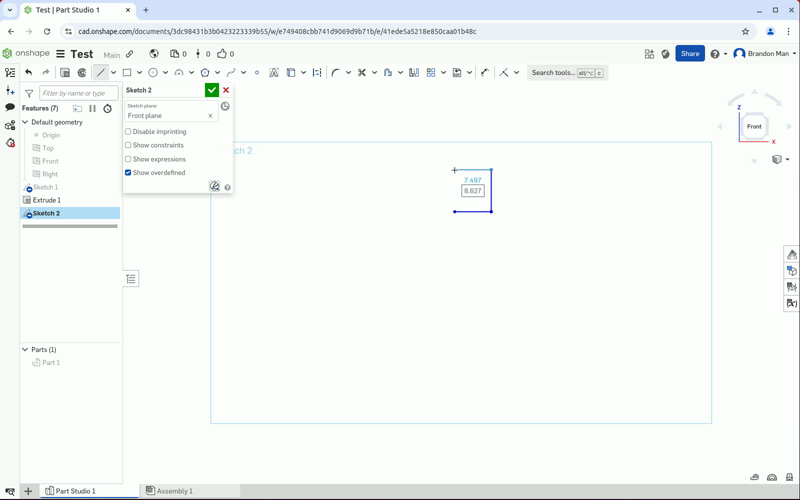
key_up(shift)
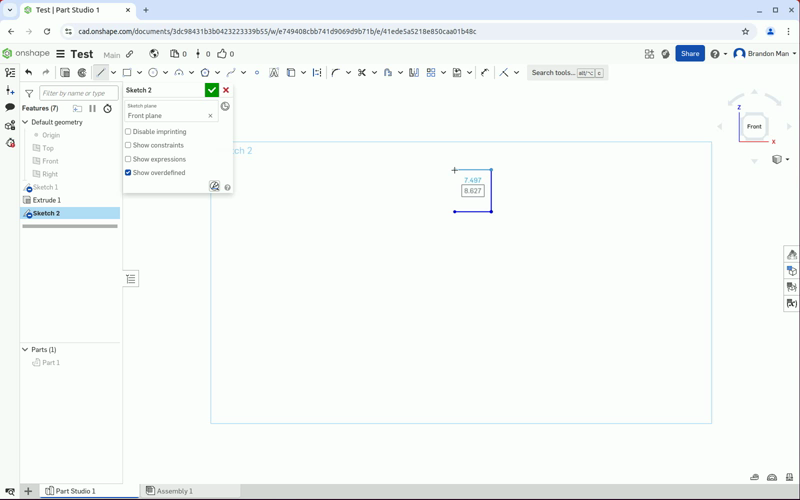
mouse_move(484, 169)
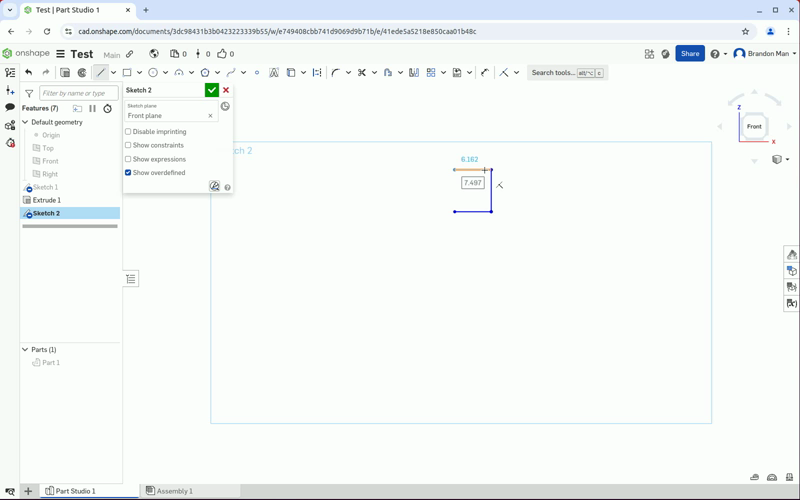
key_down(shift)
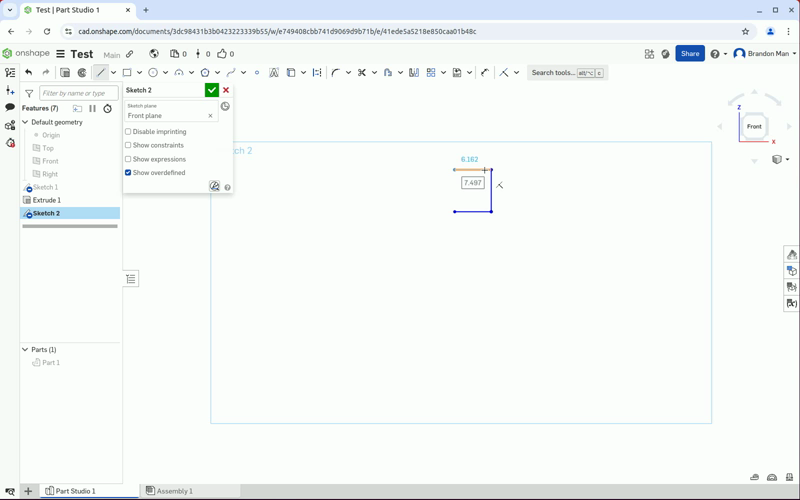
mouse_move(454, 211)
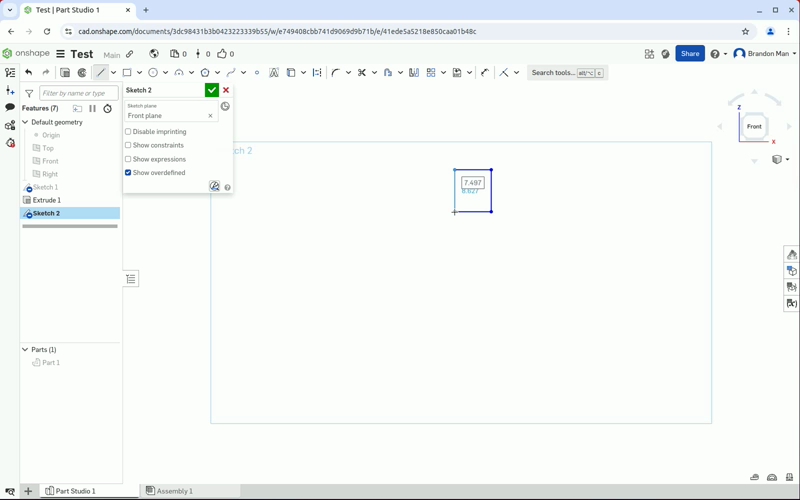
key_up(shift)
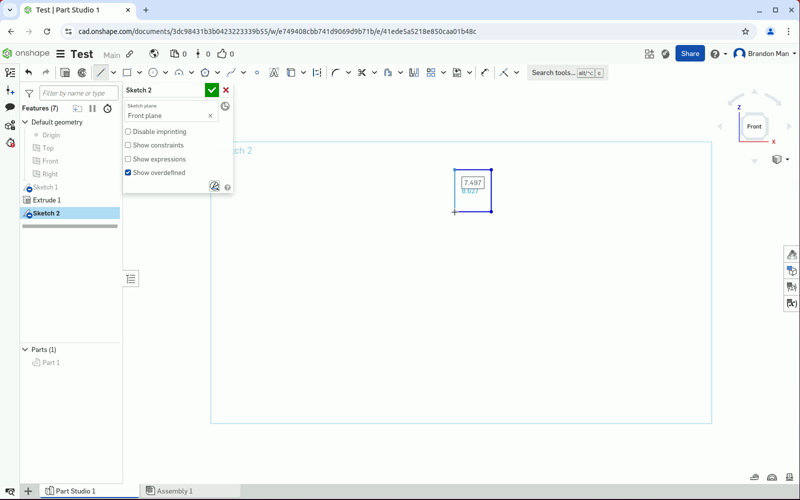
click(454, 211)
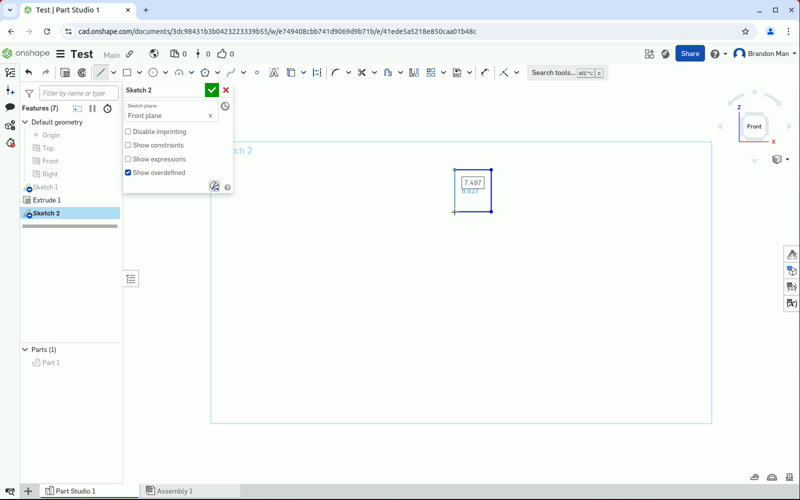
key(esc)
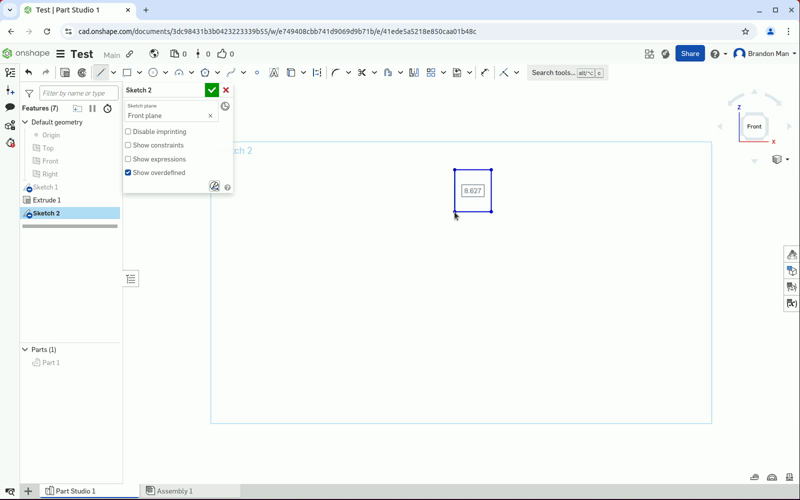
mouse_move(463, 201)
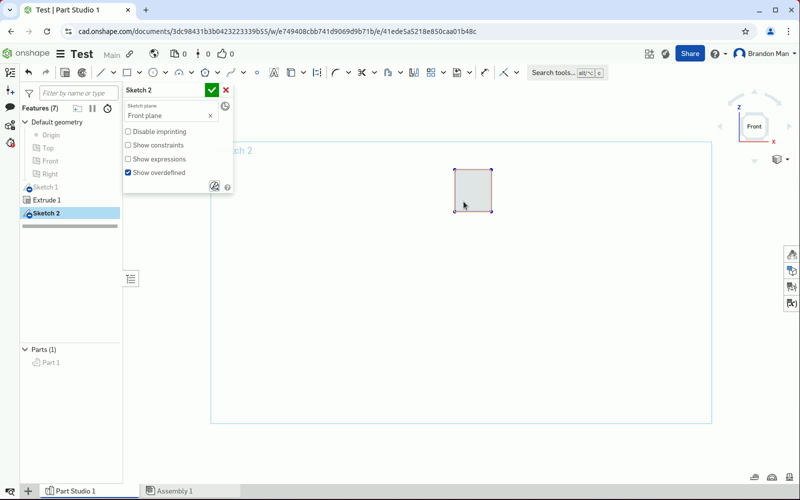
scroll(6)
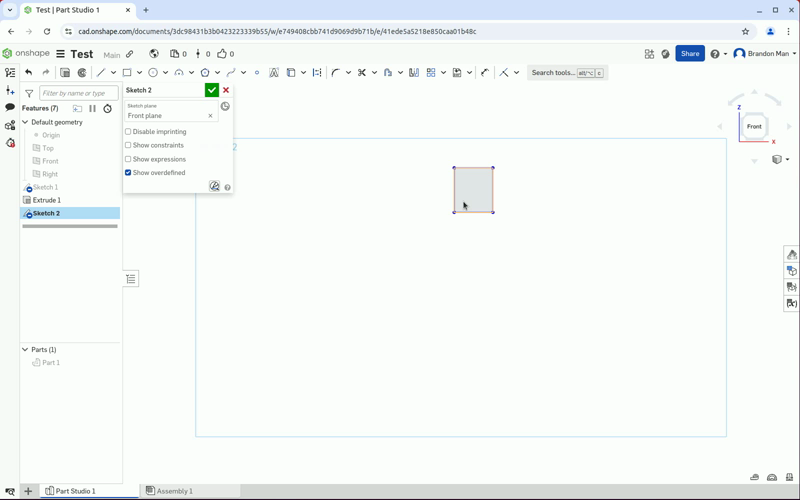
scroll(6)
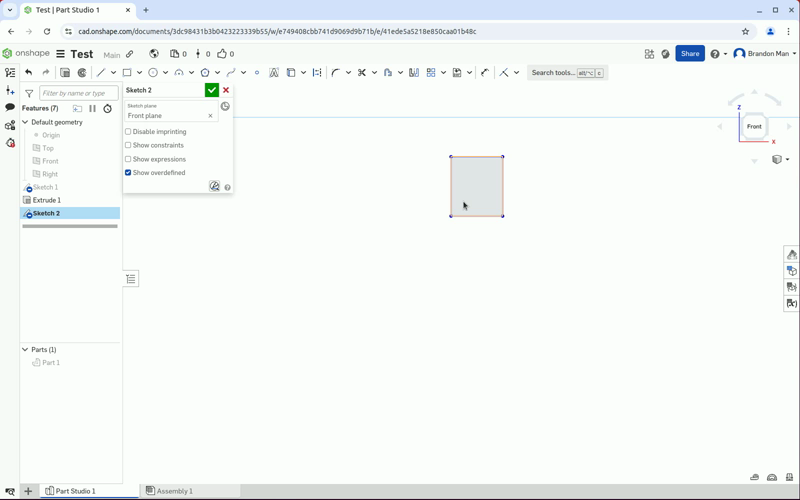
scroll(6)
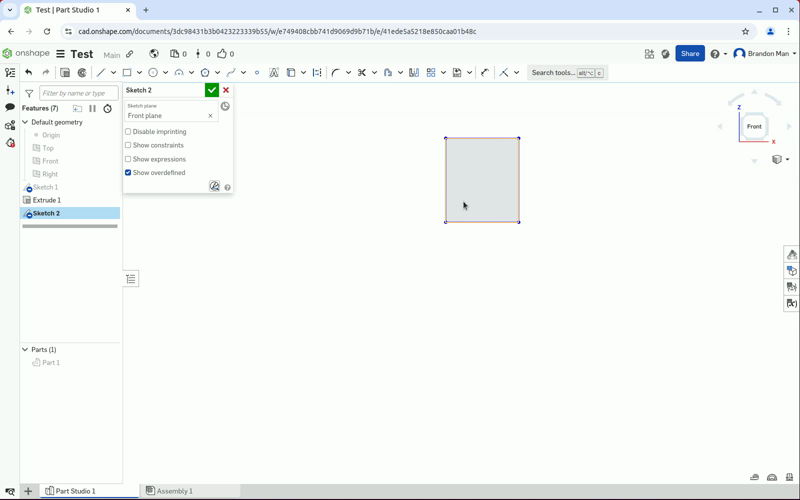
scroll(6)
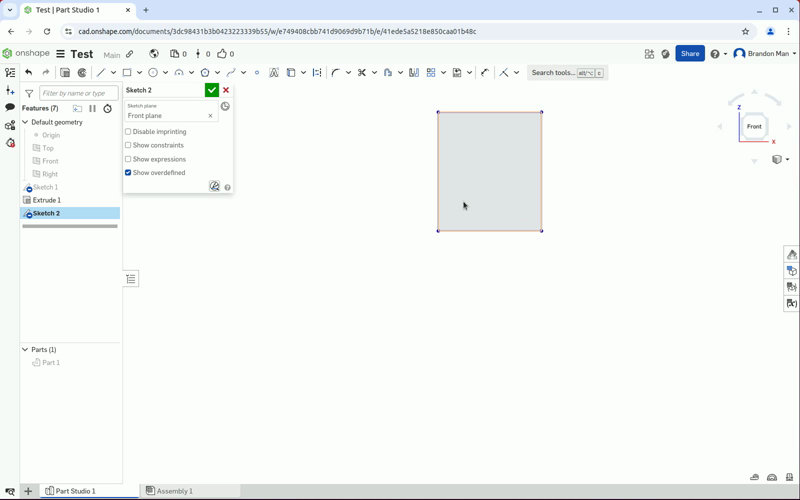
scroll(6)
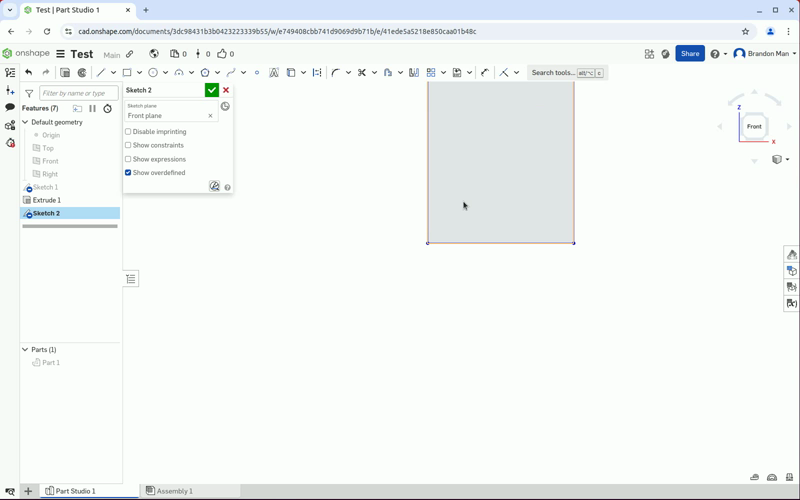
scroll(6)
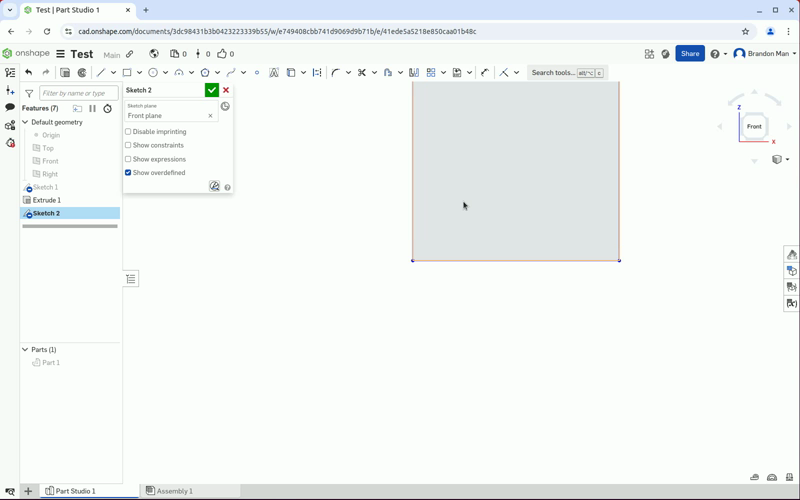
scroll(6)
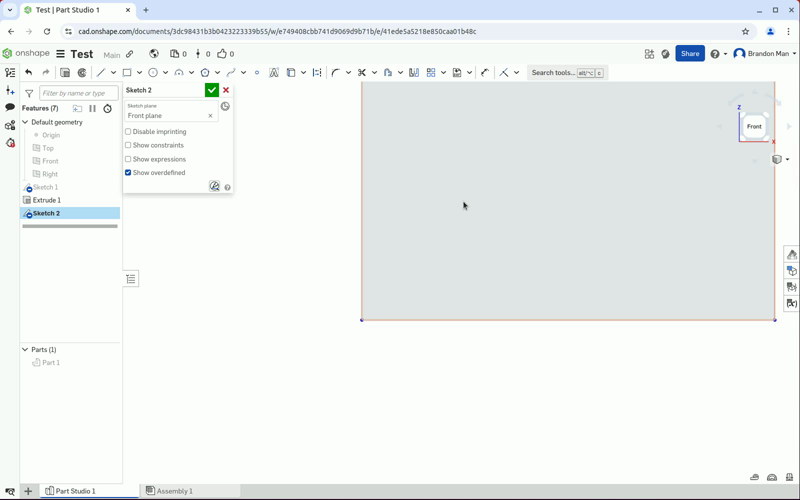
click(463, 201)
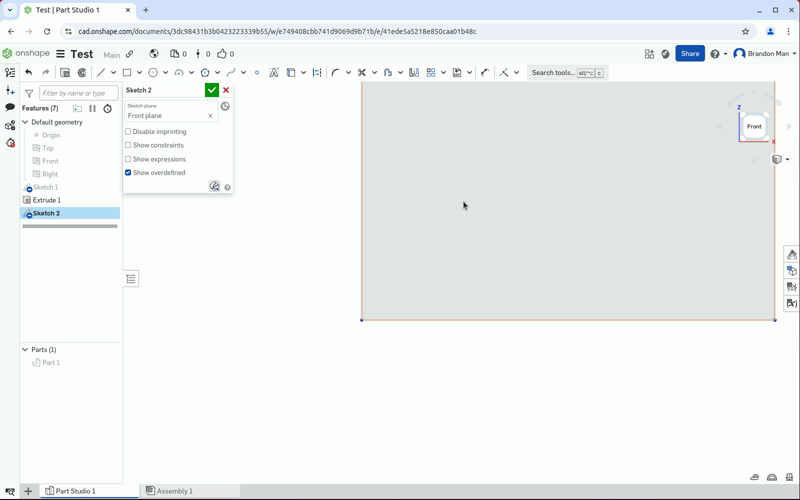
scroll(-6)
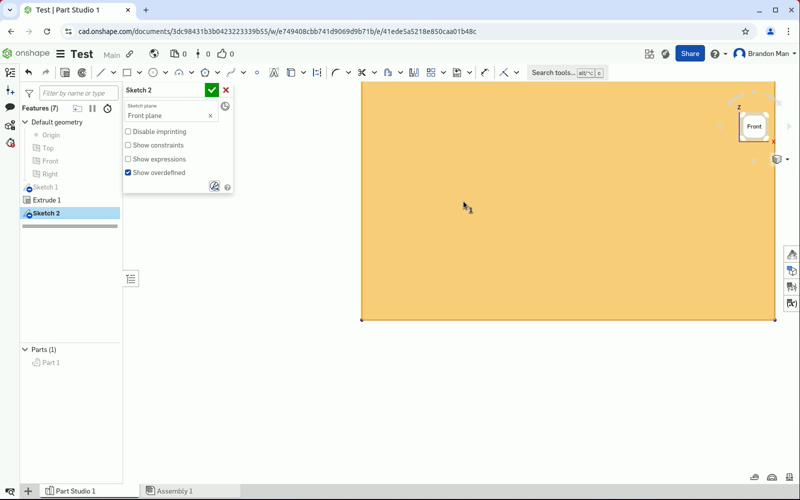
scroll(-6)
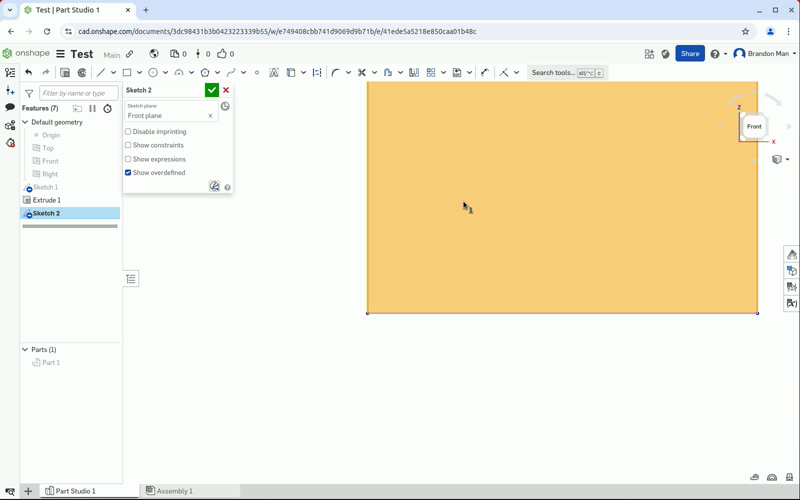
scroll(-6)
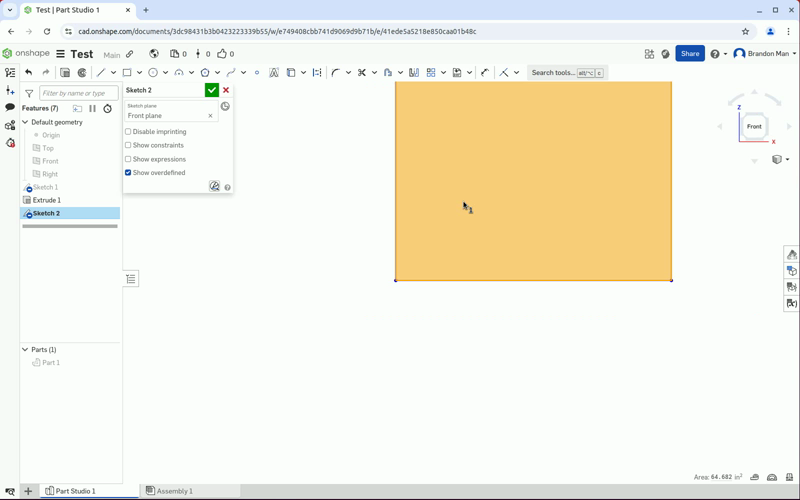
scroll(-6)
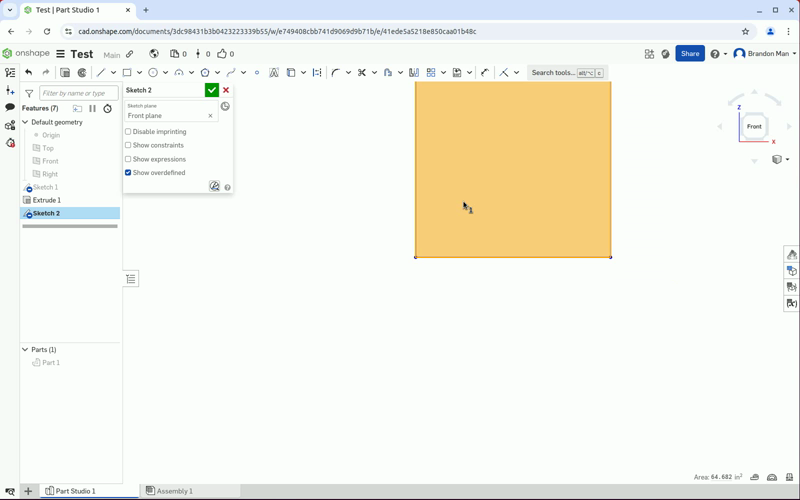
scroll(-6)
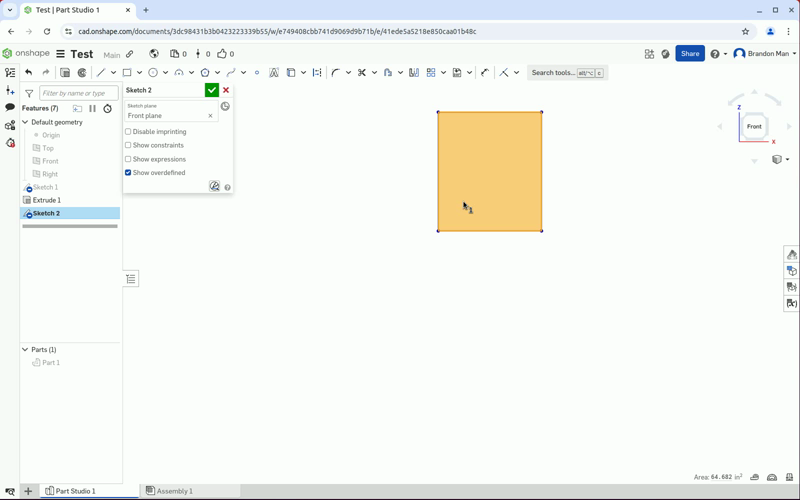
scroll(-6)
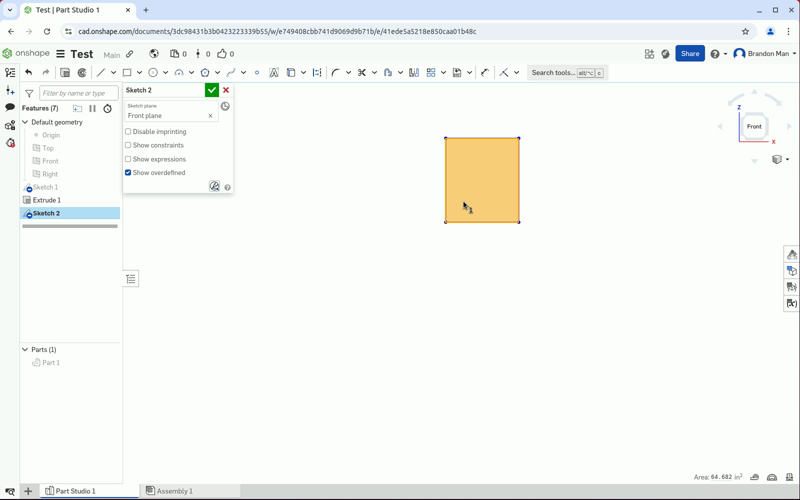
scroll(-6)
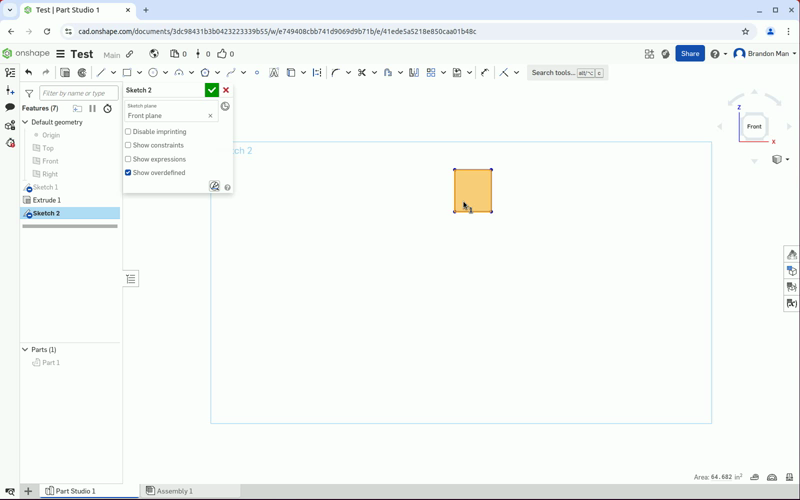
mouse_move(73, 352)
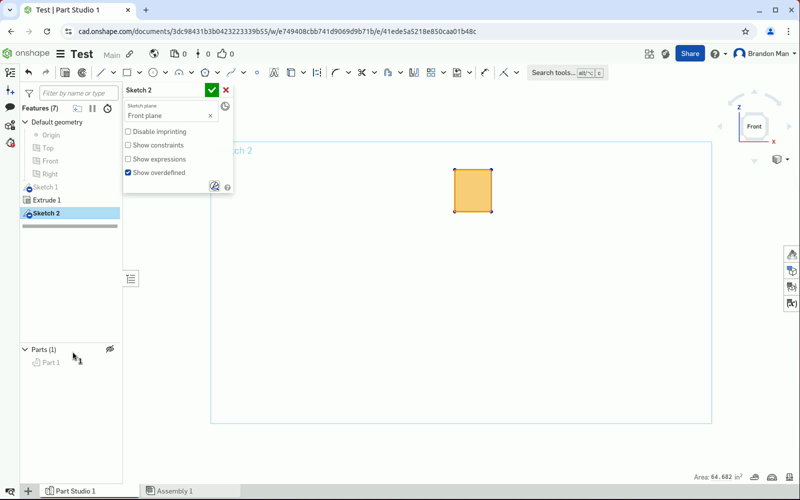
key(shift+y)
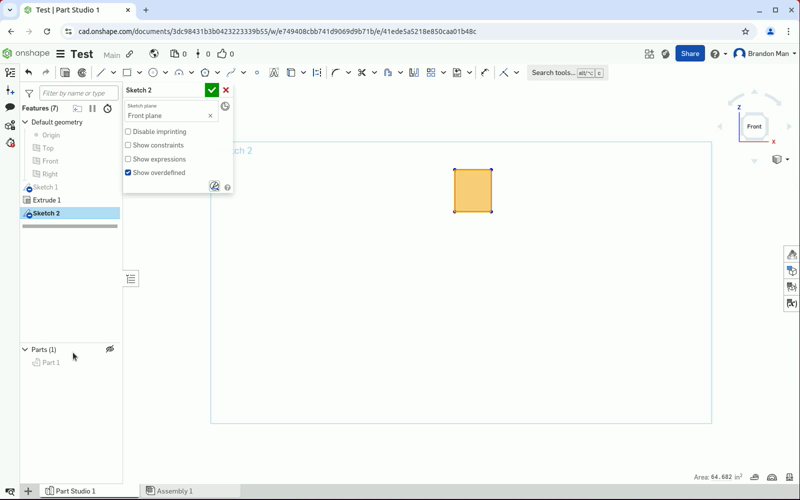
key(shift+e)
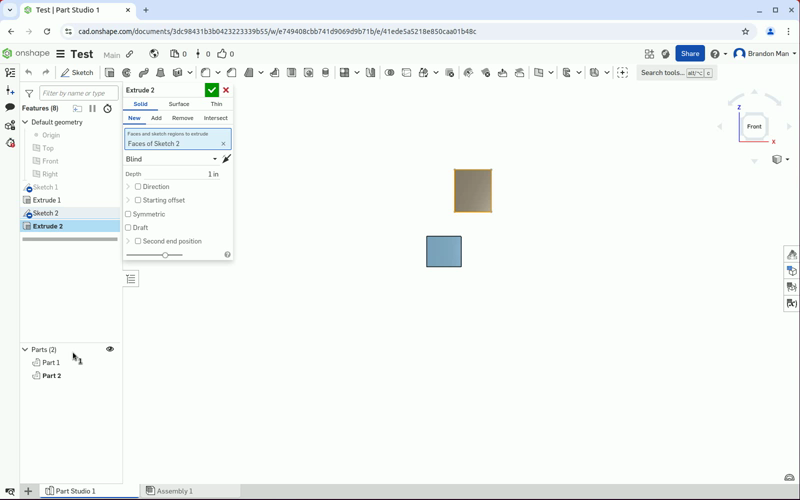
mouse_move(143, 106)
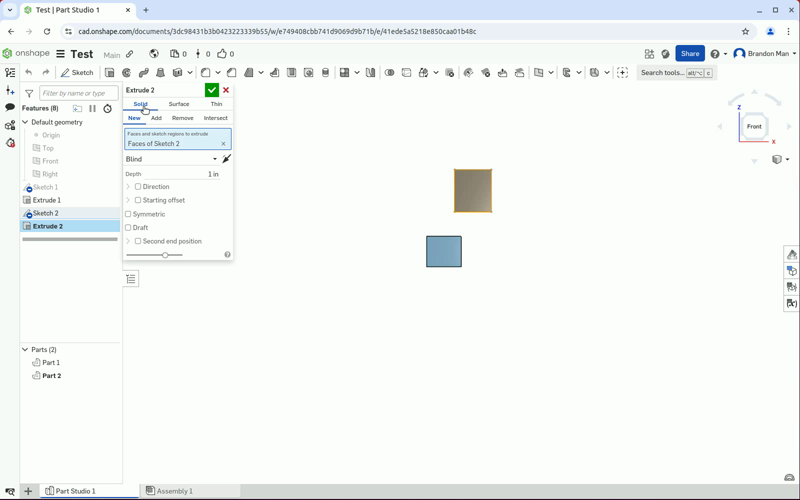
click(143, 106)
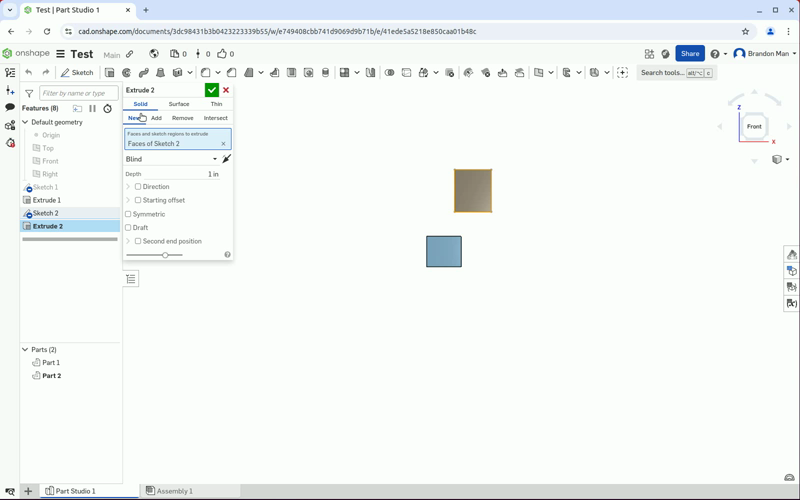
mouse_move(137, 120)
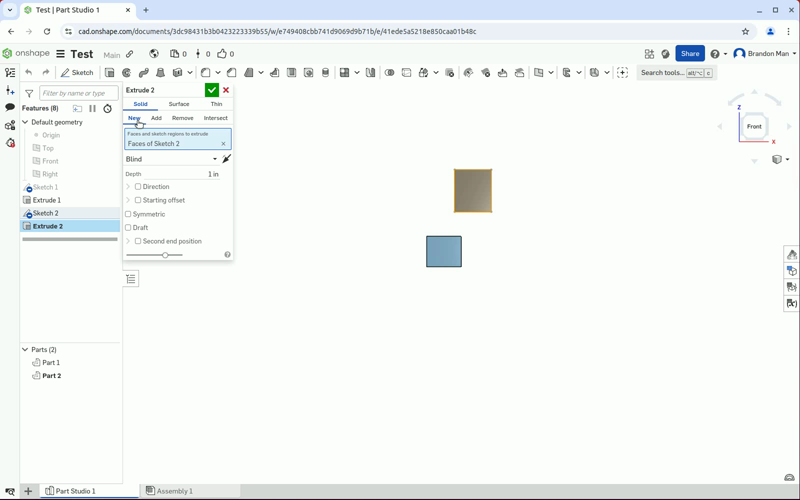
click(137, 120)
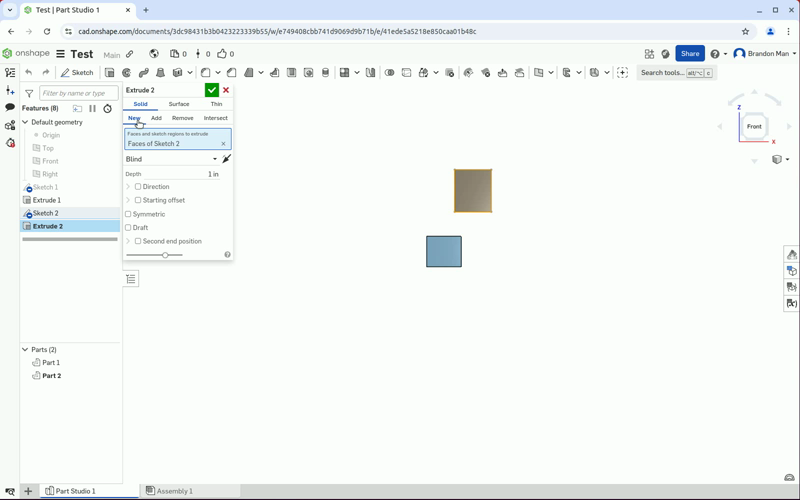
key(tab, 4)
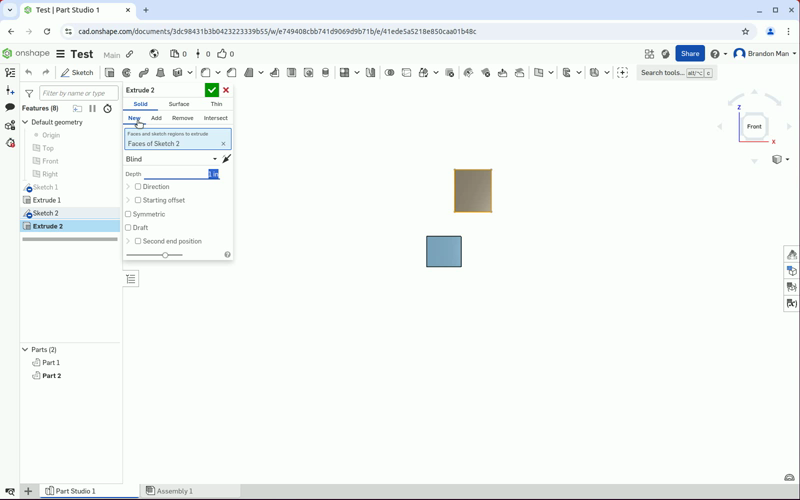
text(3.851)
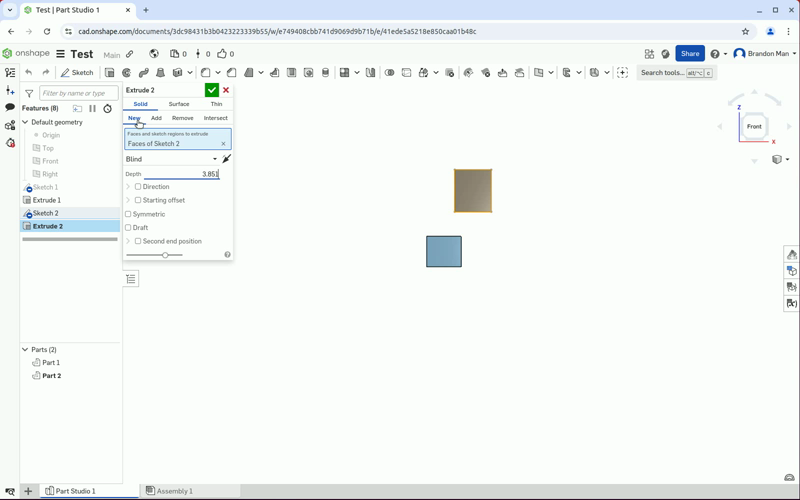
key(enter)
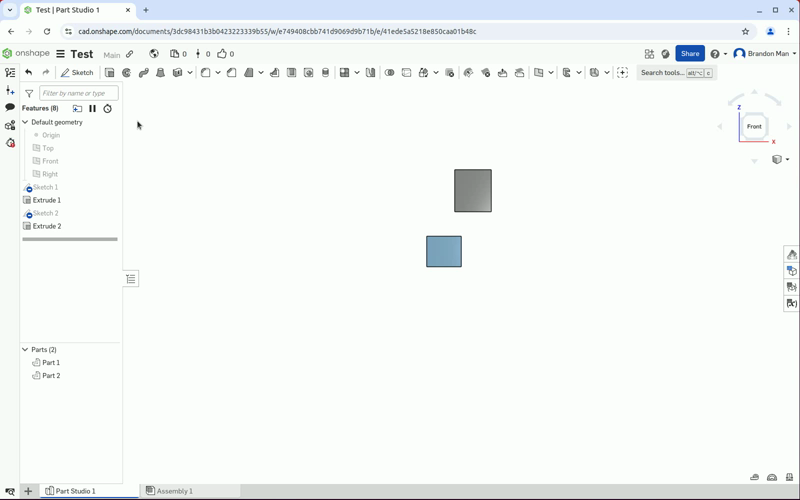
key(shift+h)
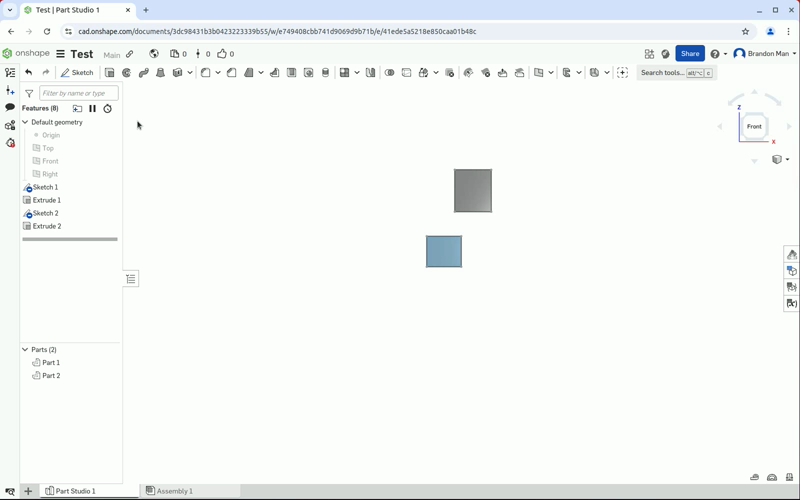
key(shift+h)
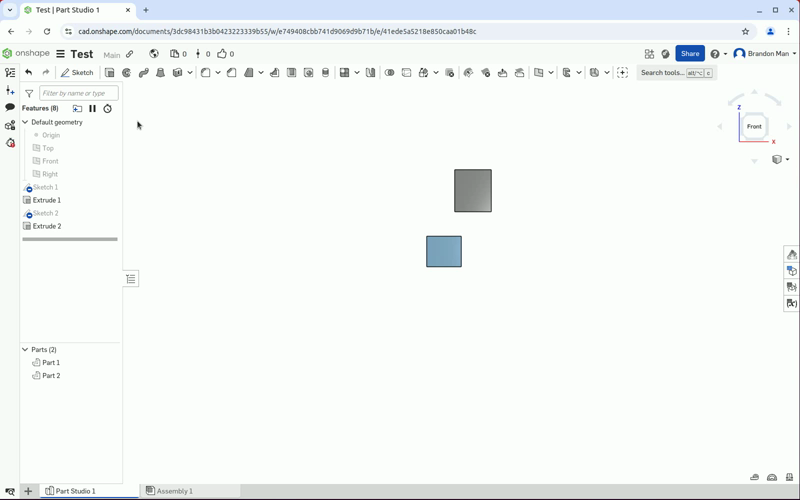
mouse_move(73, 189)
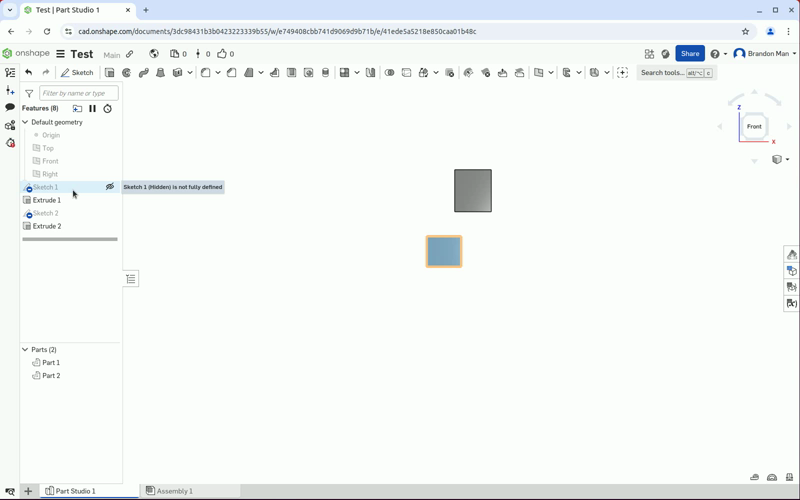
click(73, 189)
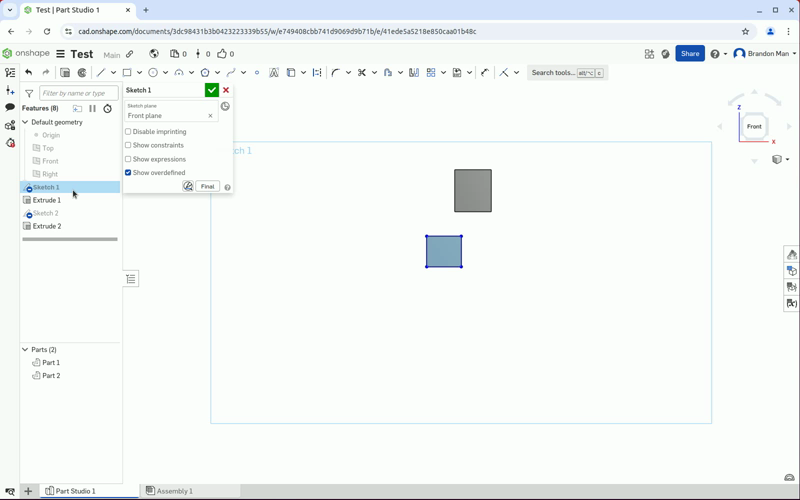
mouse_move(229, 92)
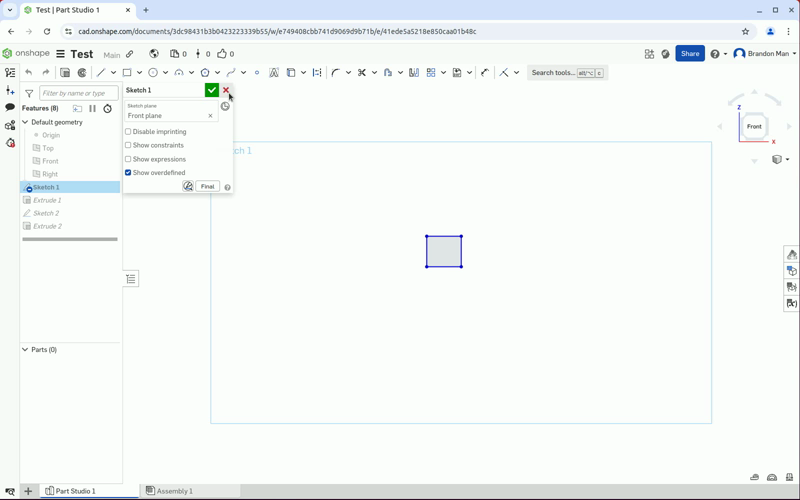
click(229, 92)
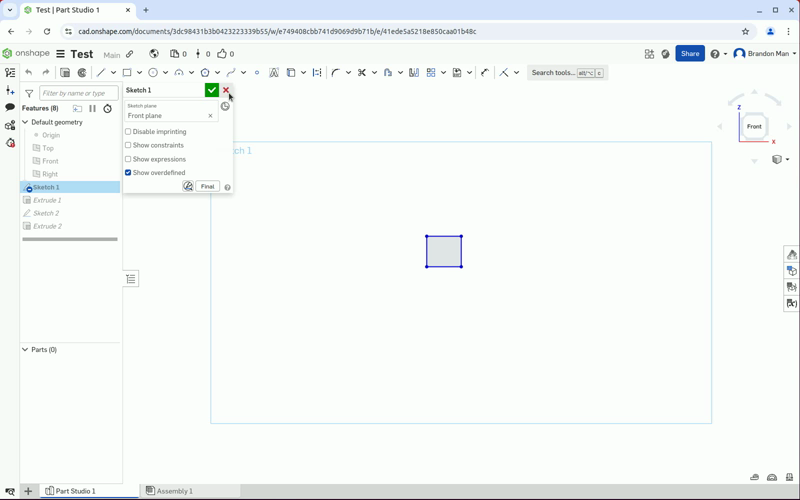
key(shift+s)
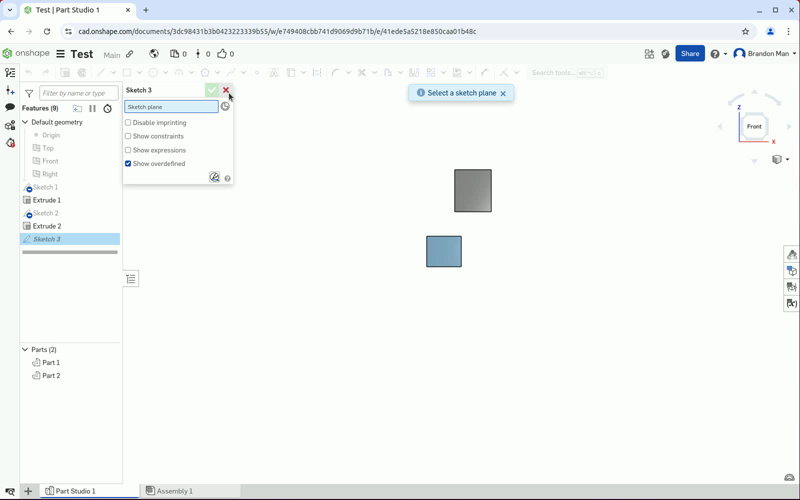
mouse_move(73, 163)
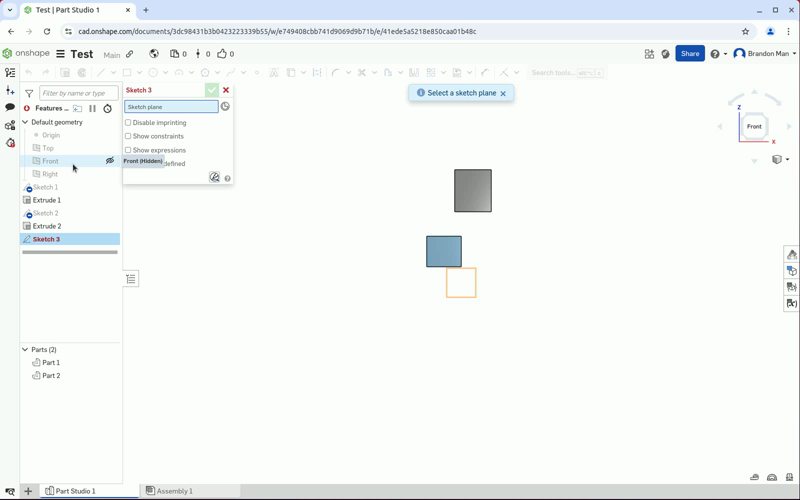
click(73, 163)
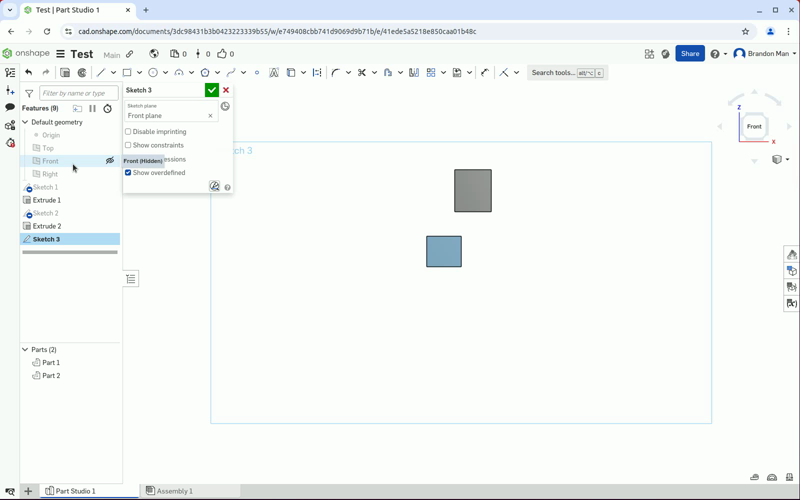
mouse_move(73, 352)
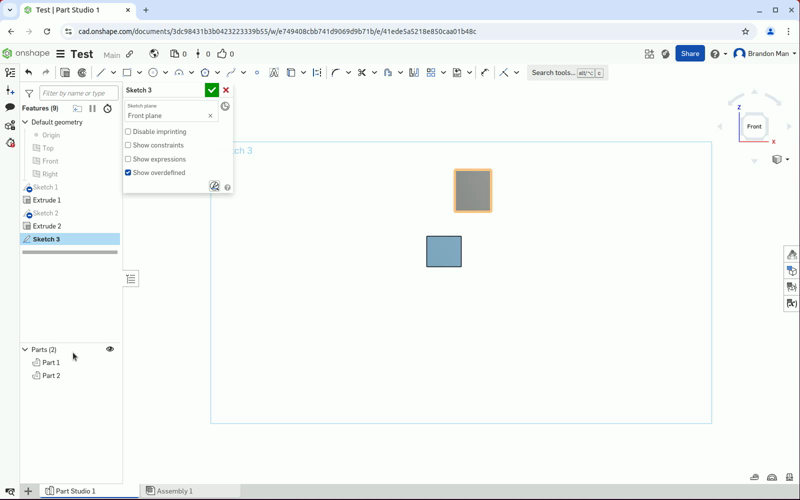
key(y)
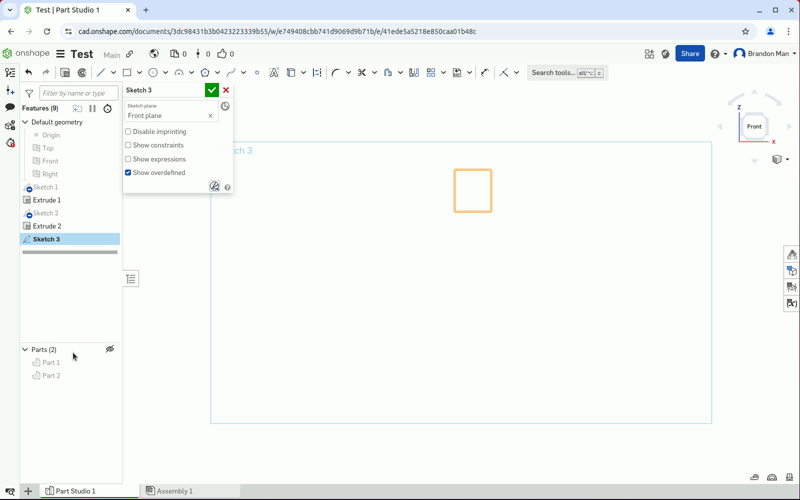
key(l)
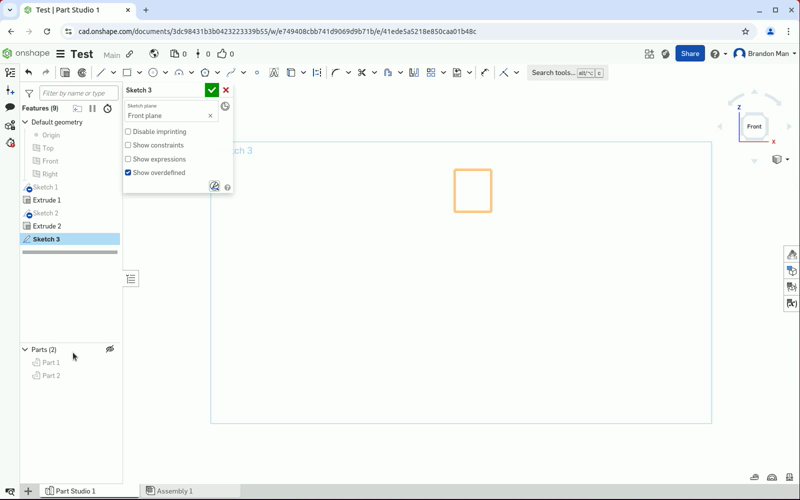
key_down(shift)
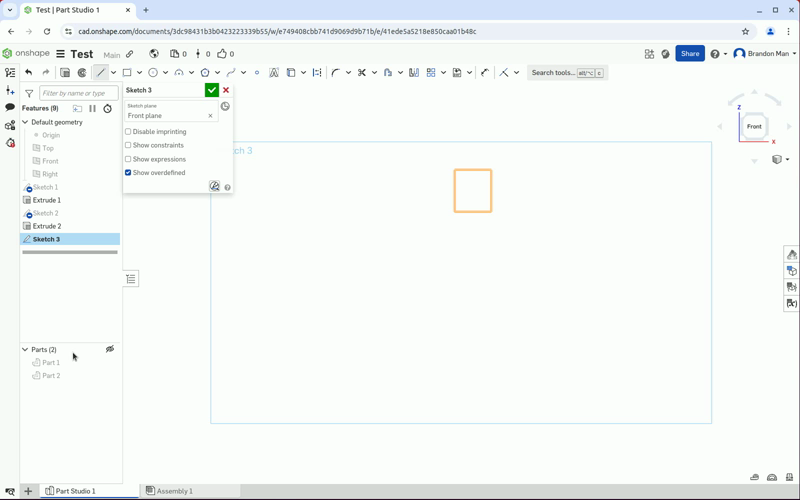
mouse_move(497, 314)
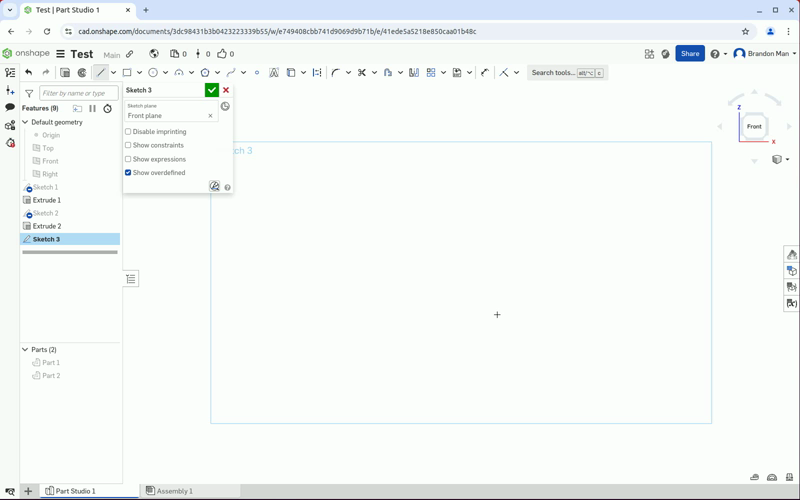
click(497, 314)
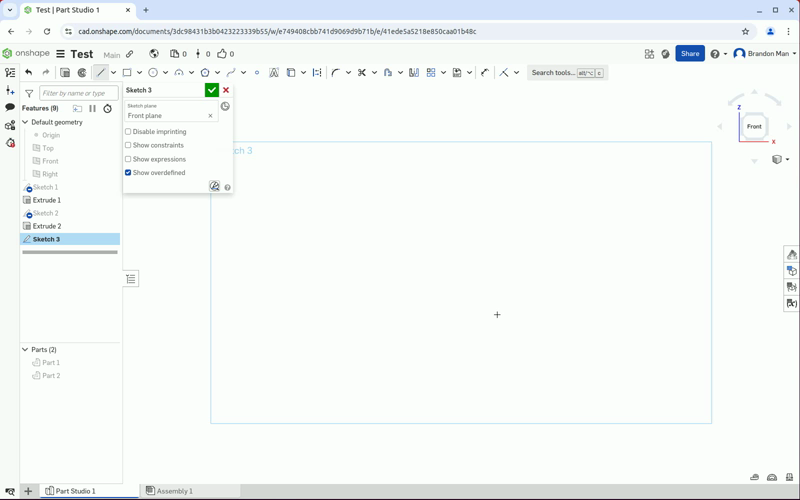
key_up(shift)
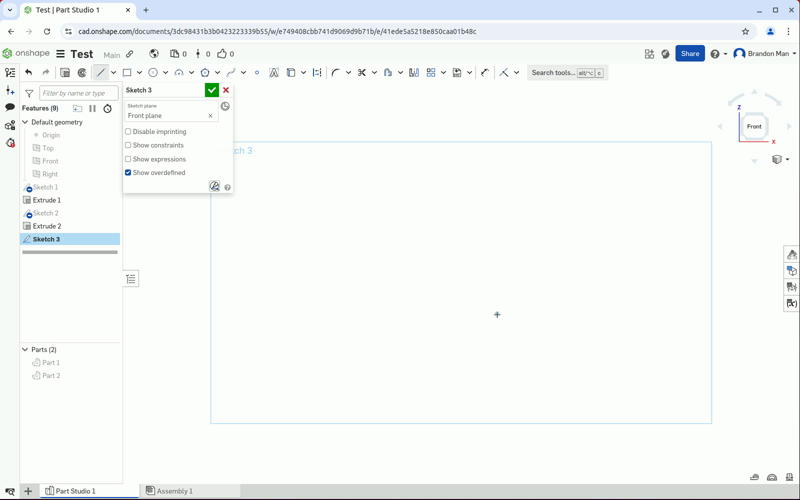
key_down(shift)
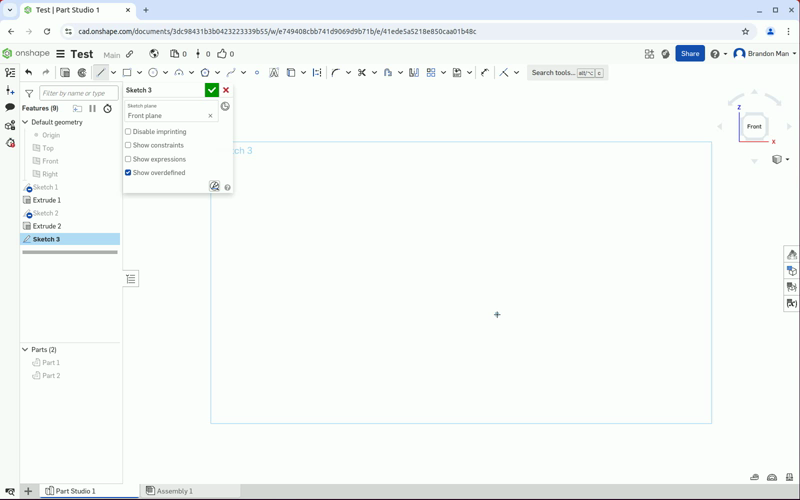
mouse_move(527, 314)
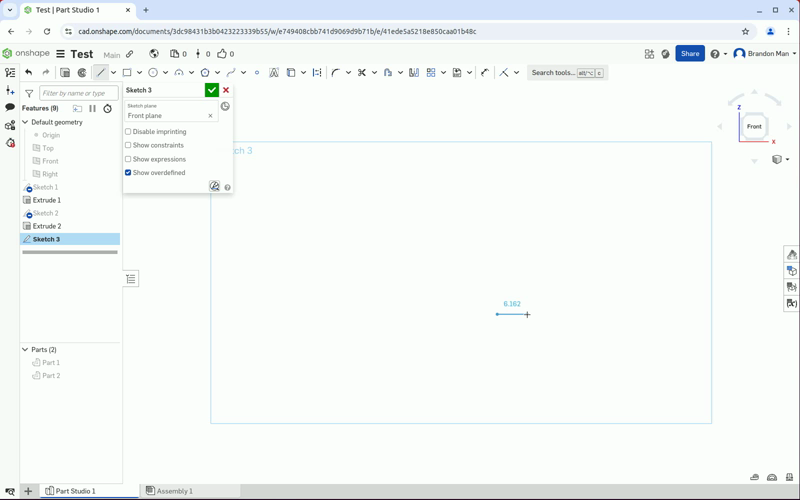
mouse_move(537, 314)
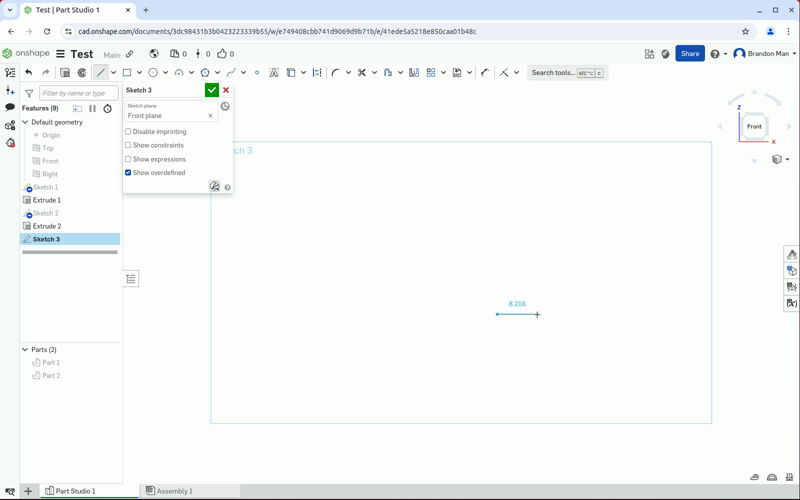
click(537, 314)
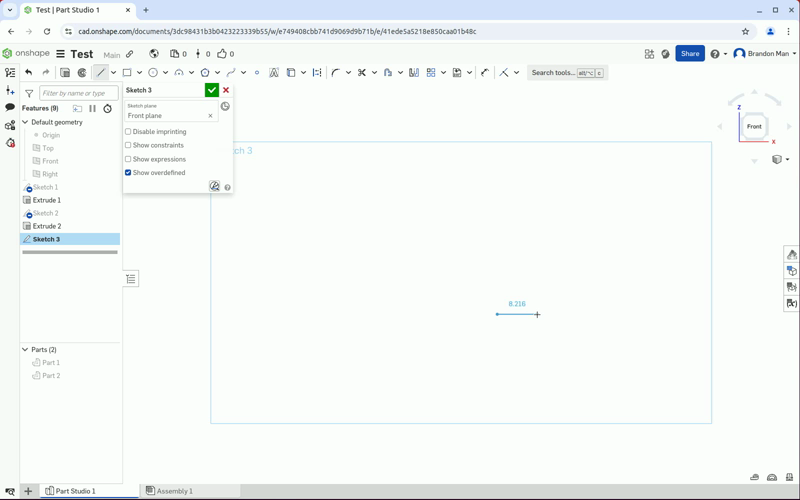
key_up(shift)
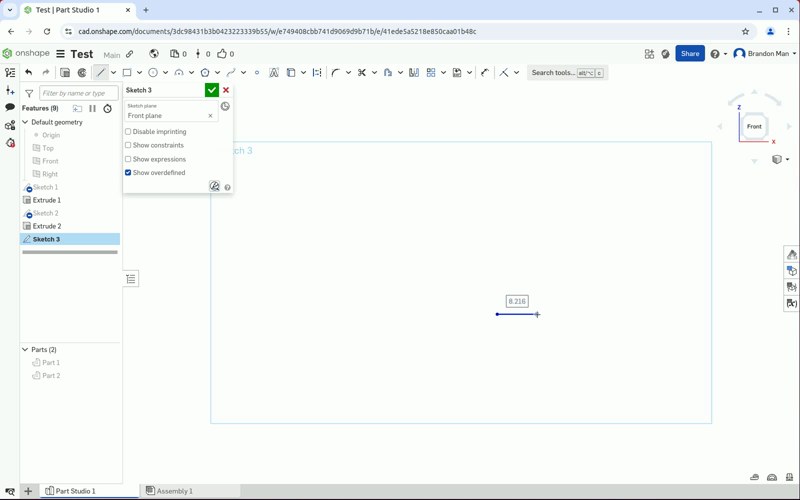
key_down(shift)
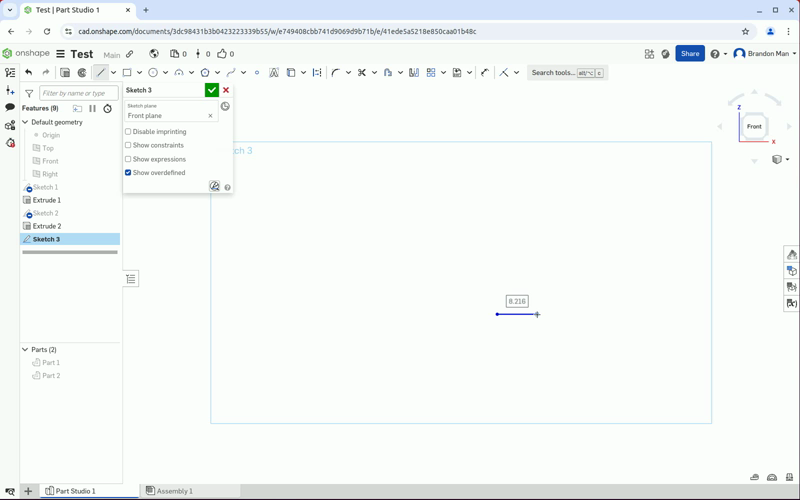
mouse_move(537, 242)
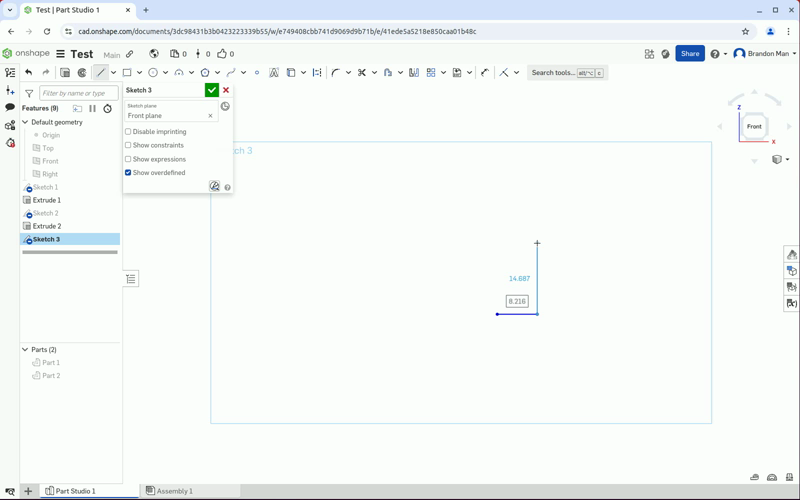
click(537, 242)
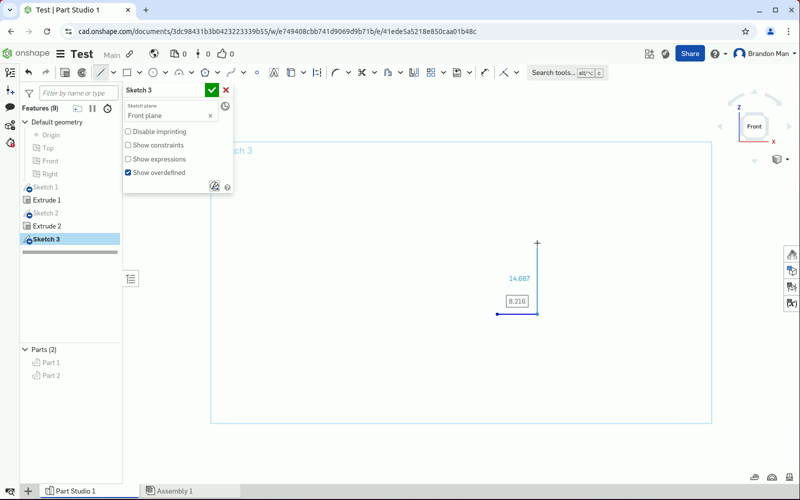
key_up(shift)
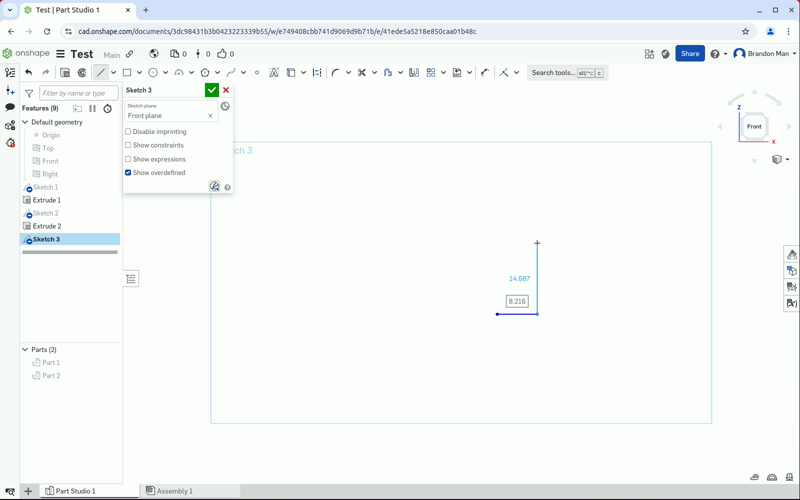
key_down(shift)
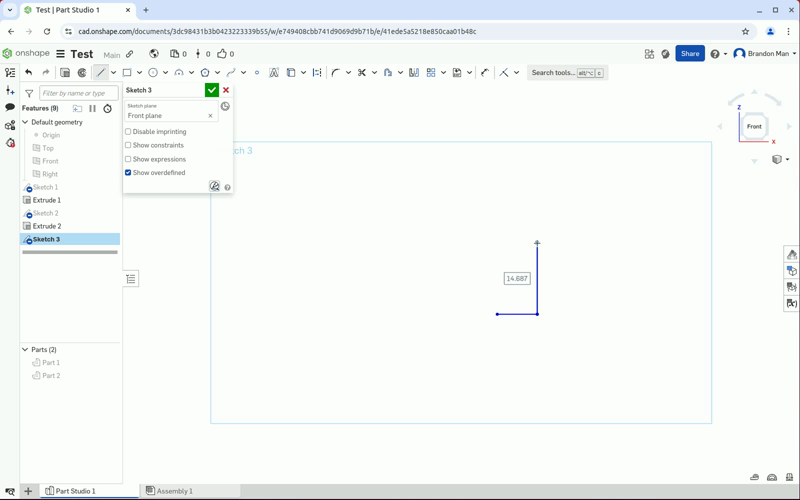
mouse_move(567, 242)
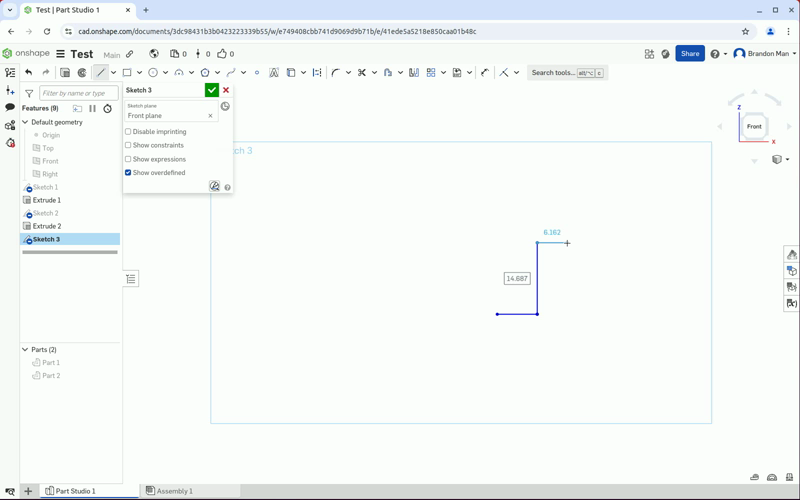
mouse_move(497, 242)
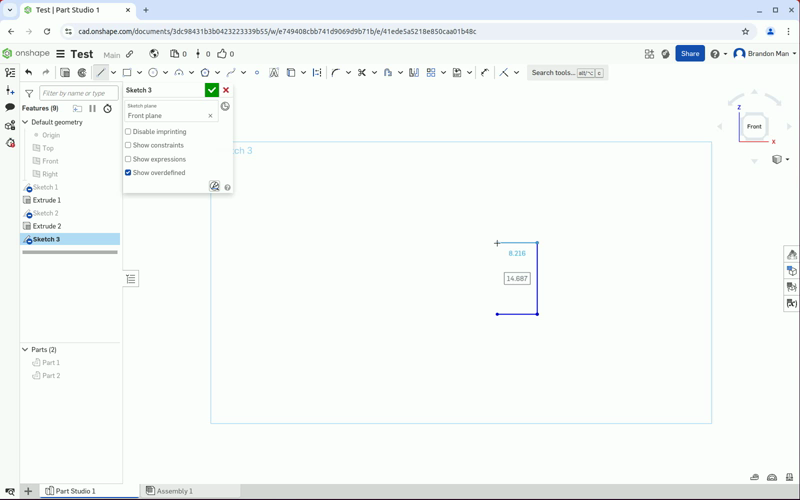
click(497, 242)
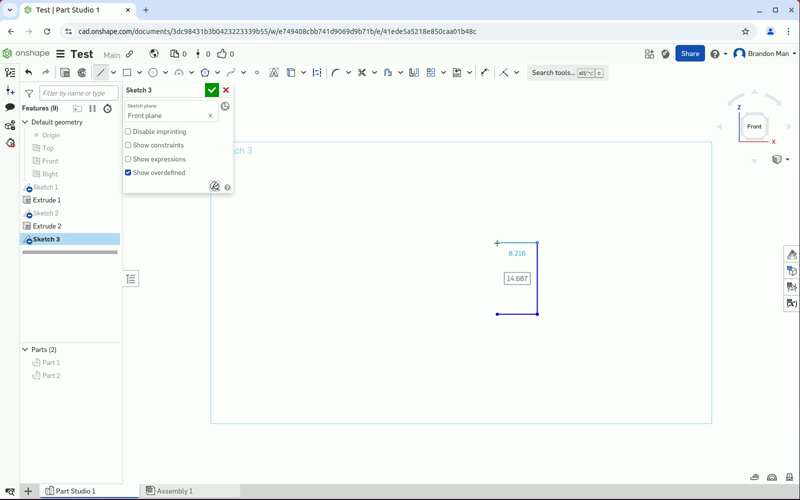
key_up(shift)
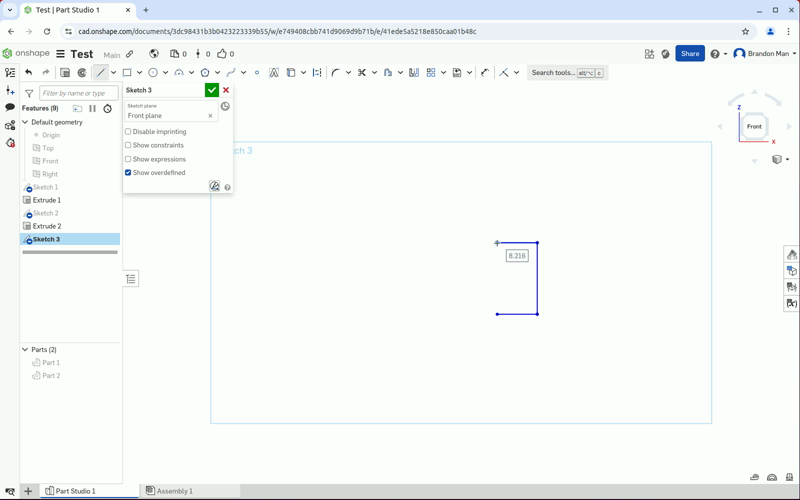
key_down(shift)
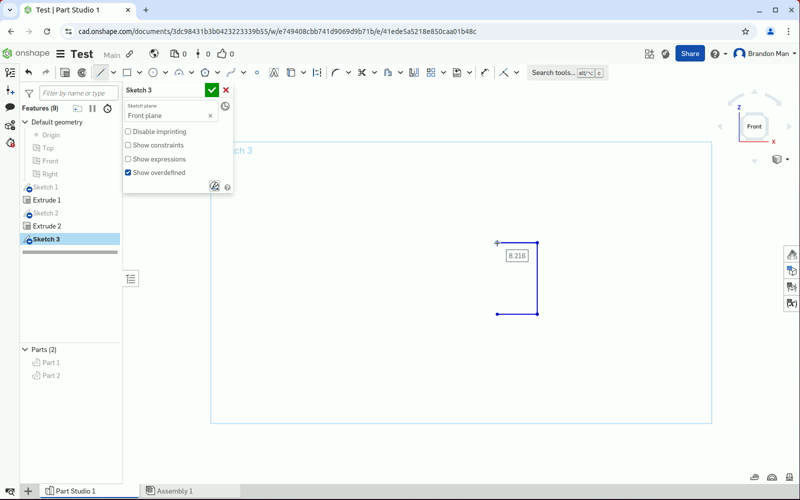
mouse_move(497, 314)
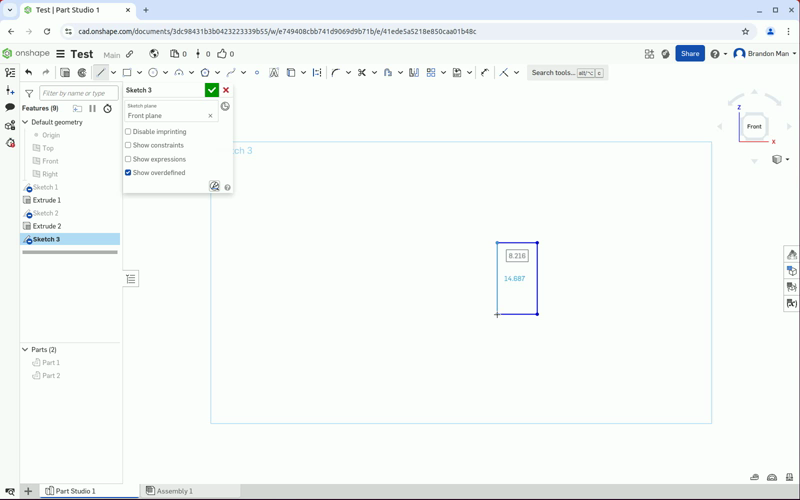
key_up(shift)
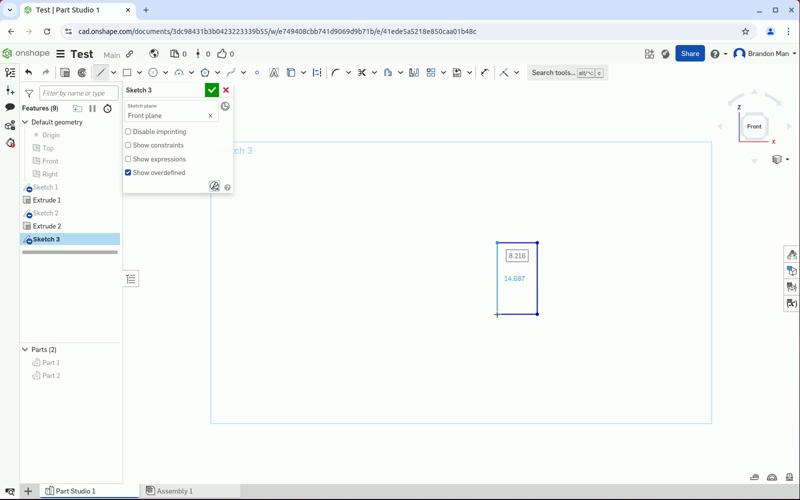
click(497, 314)
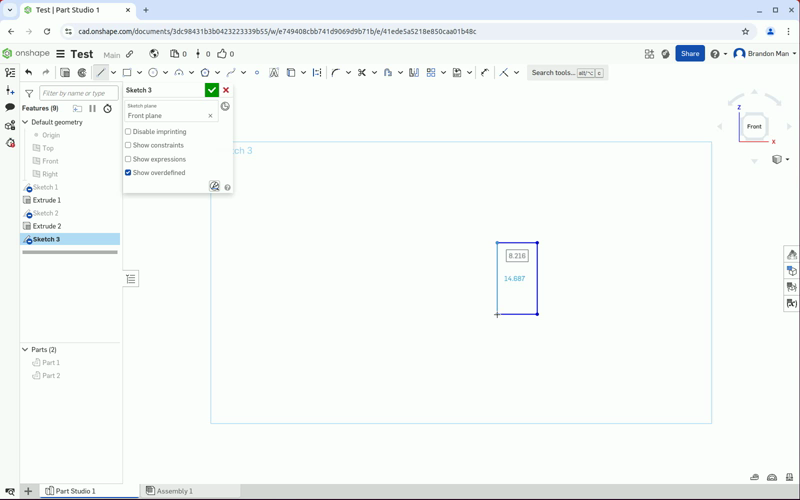
key(esc)
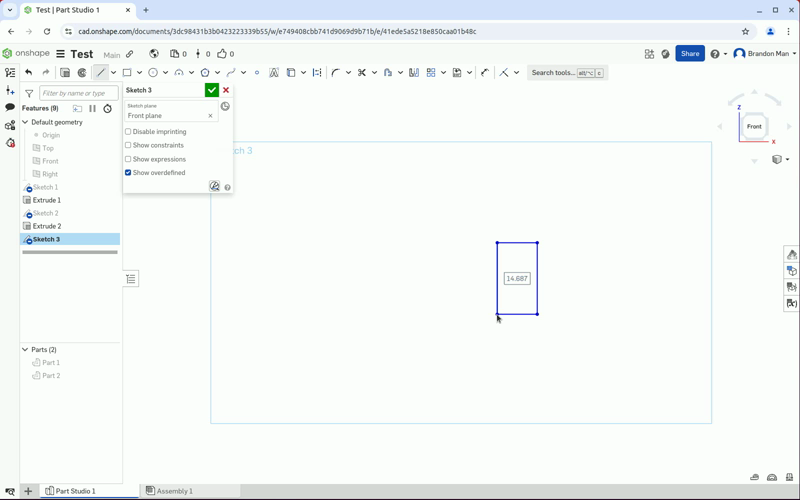
mouse_move(517, 290)
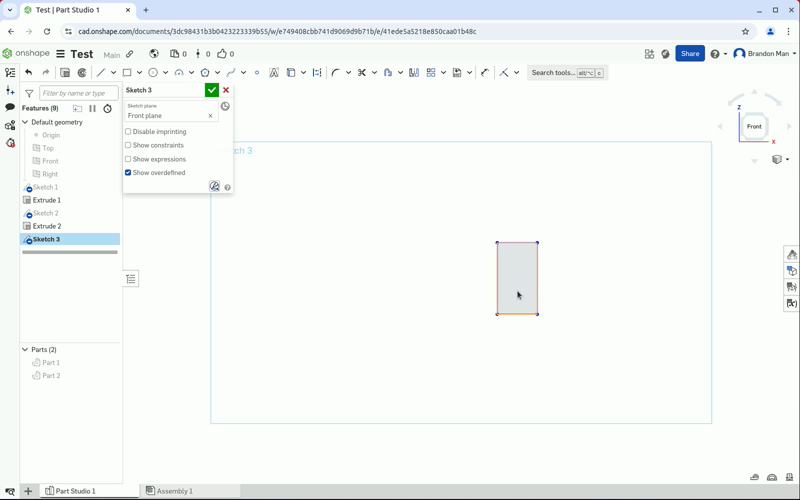
click(517, 290)
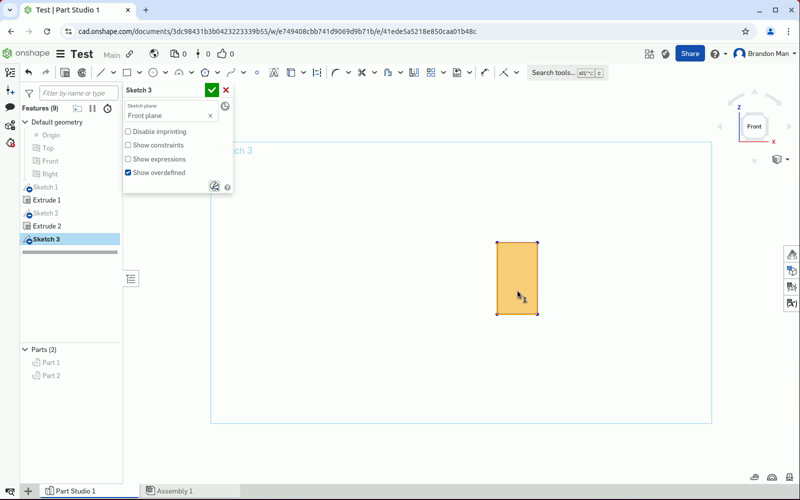
mouse_move(73, 352)
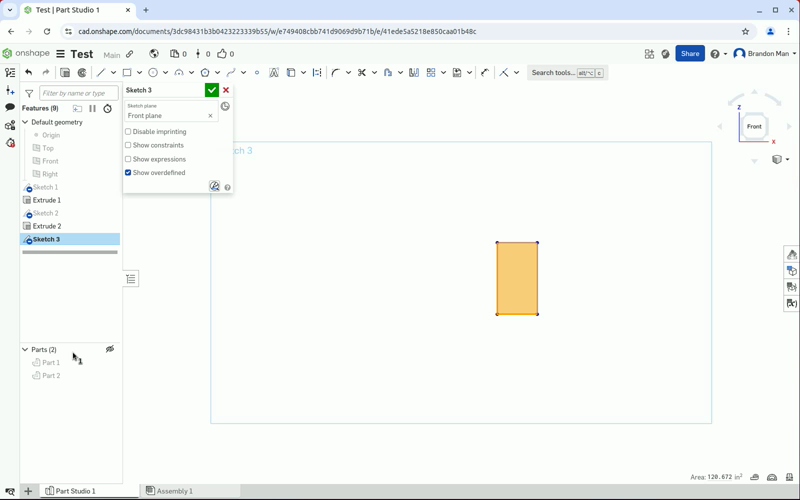
key(shift+y)
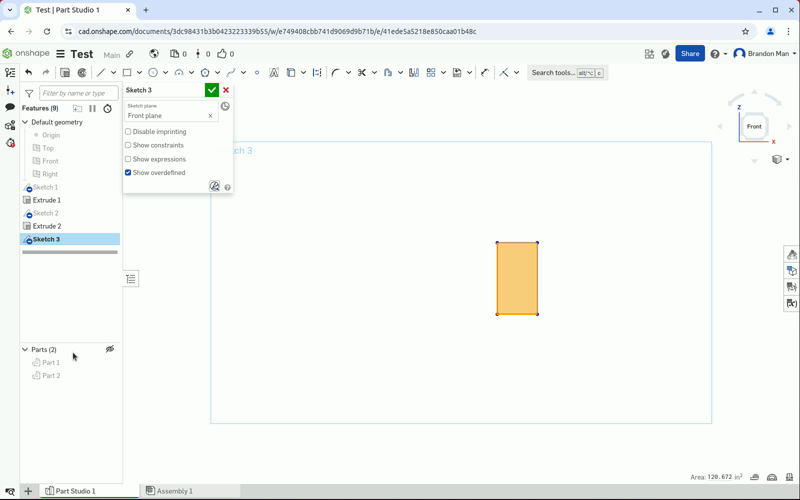
key(shift+e)
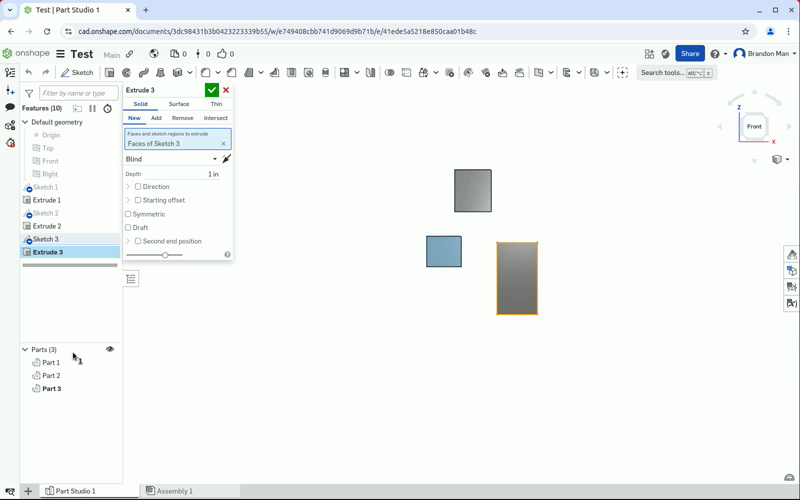
mouse_move(143, 106)
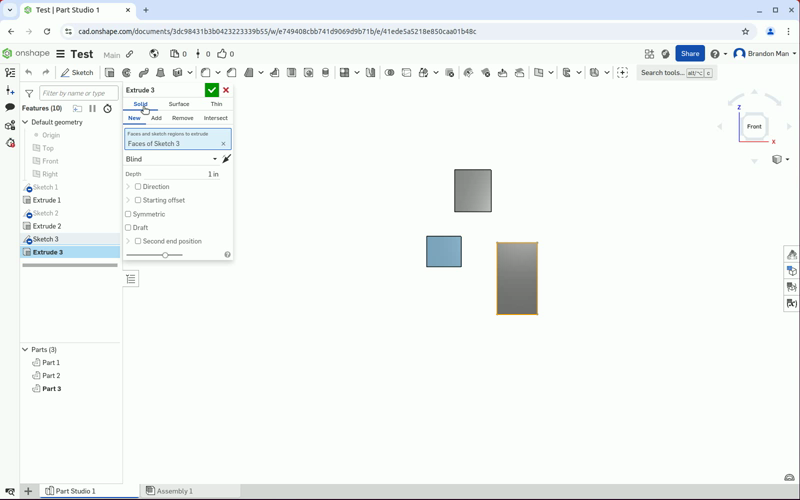
click(143, 106)
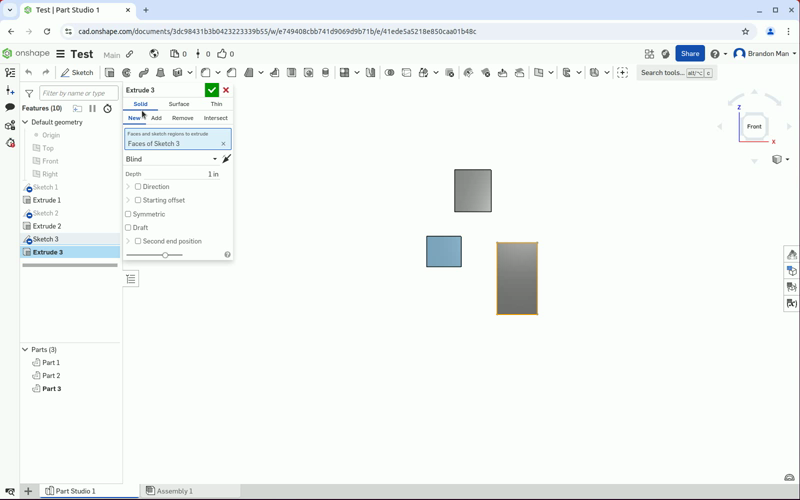
mouse_move(137, 120)
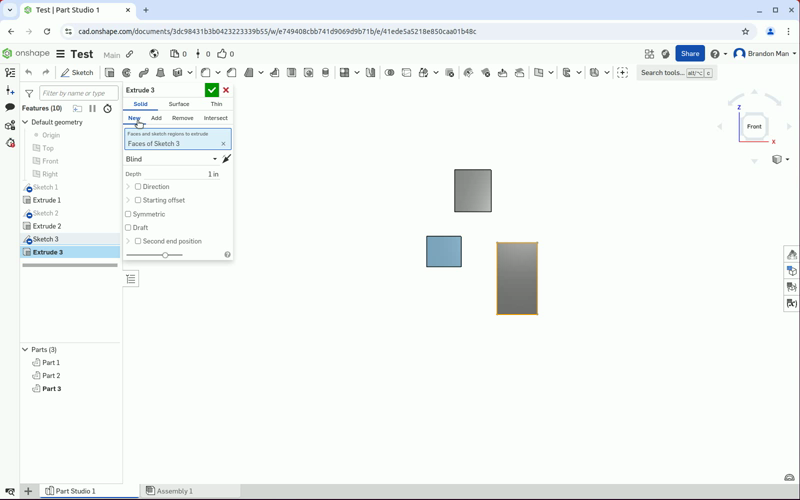
click(137, 120)
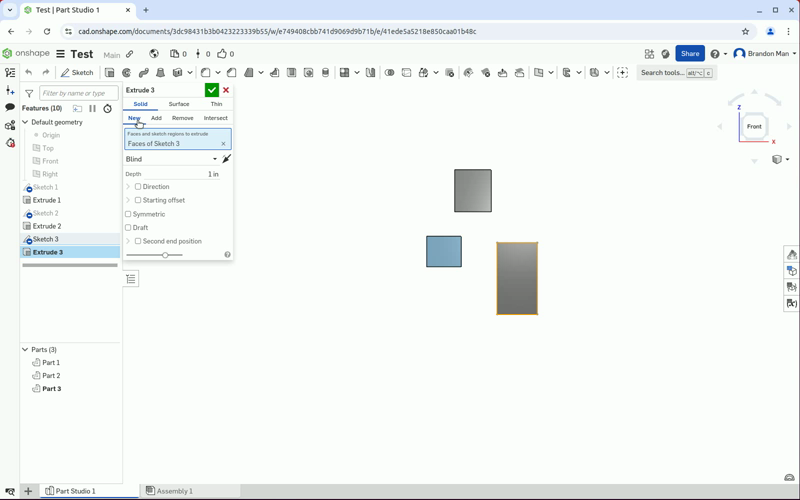
key(tab, 4)
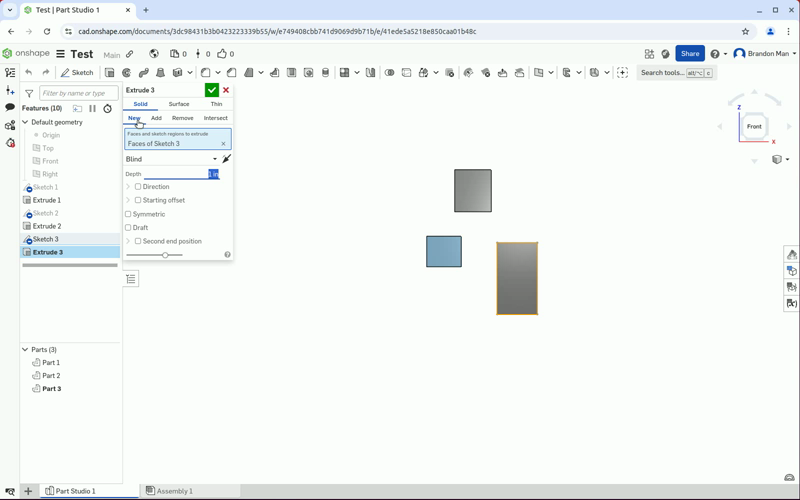
text(3.851)
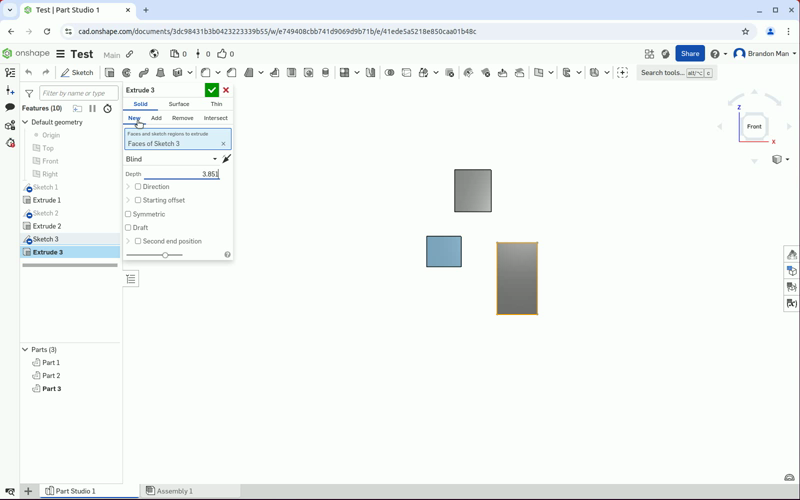
key(enter)
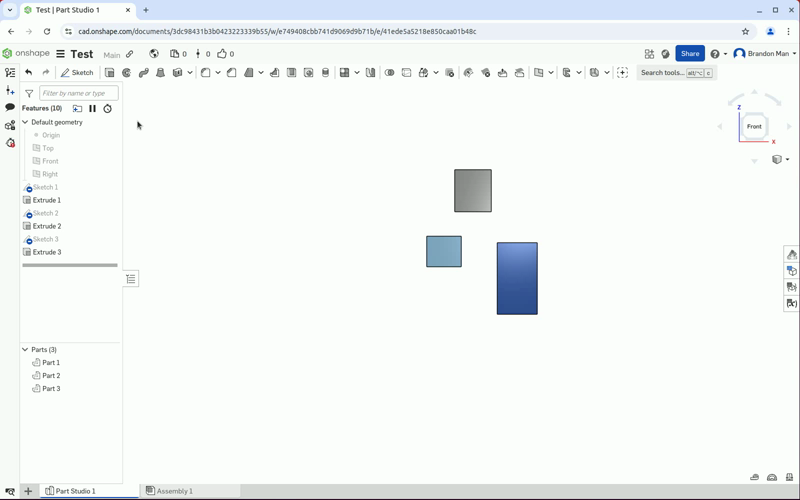
key(shift+h)
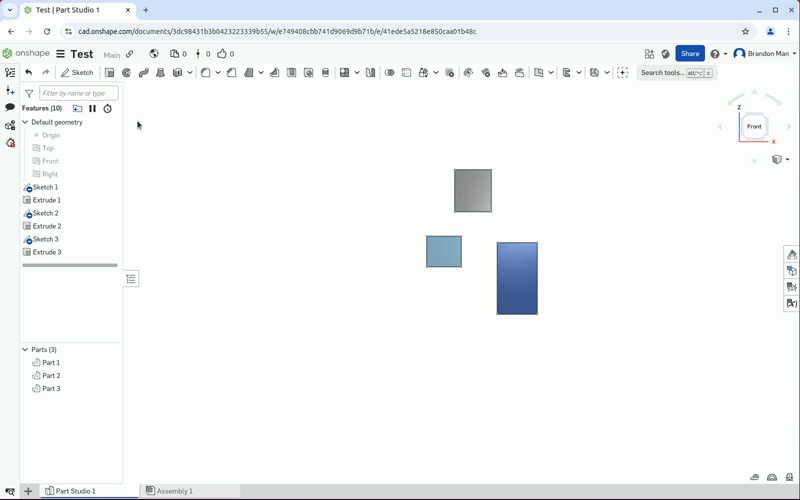
key(shift+h)
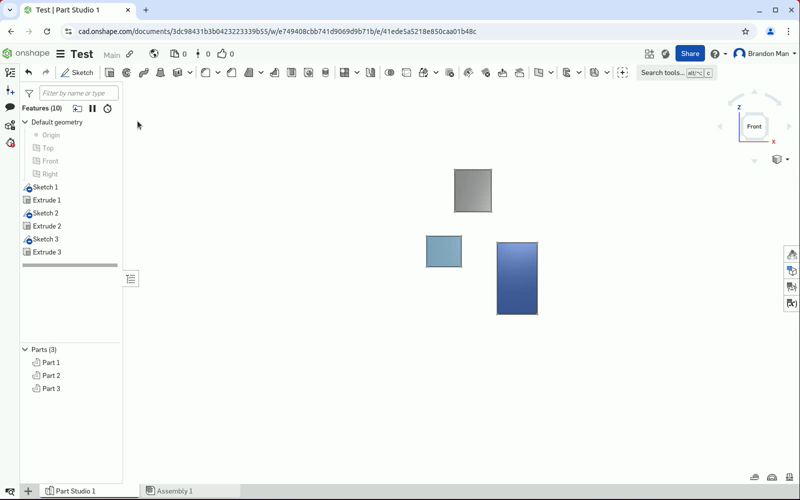
key(shift+7)
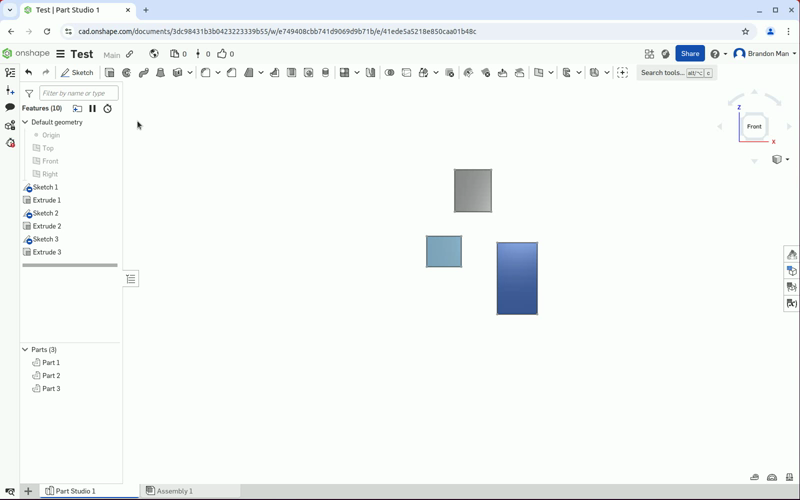
key(left, 2)
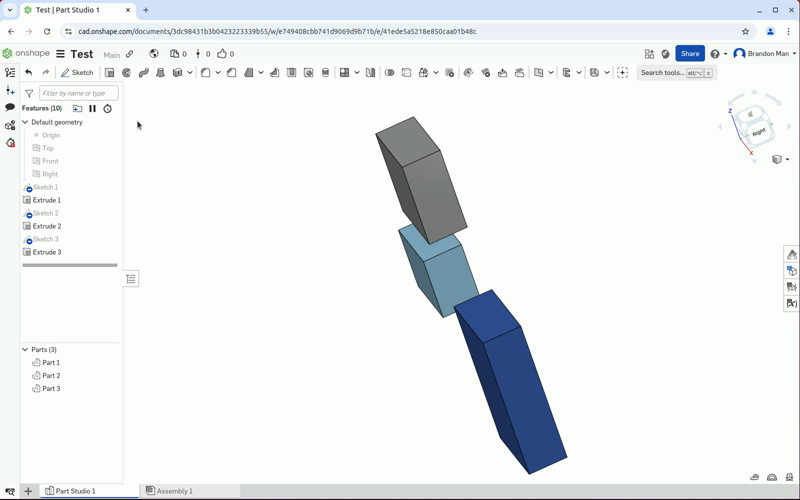
key(down, 2)
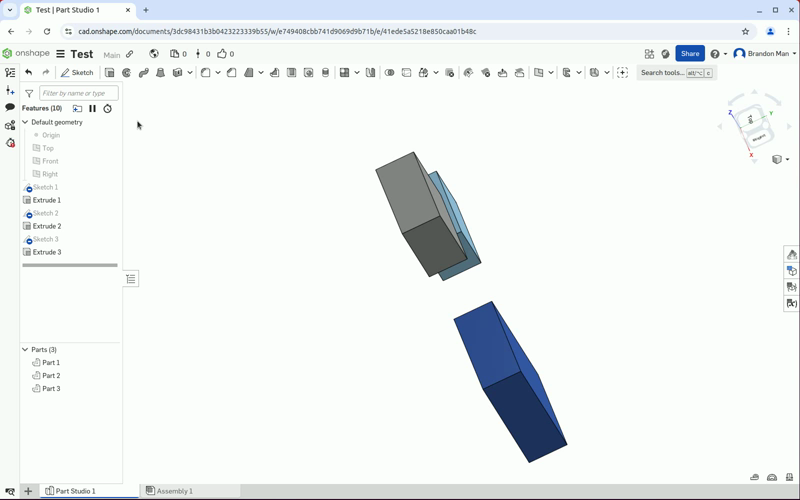
key(up, 2)
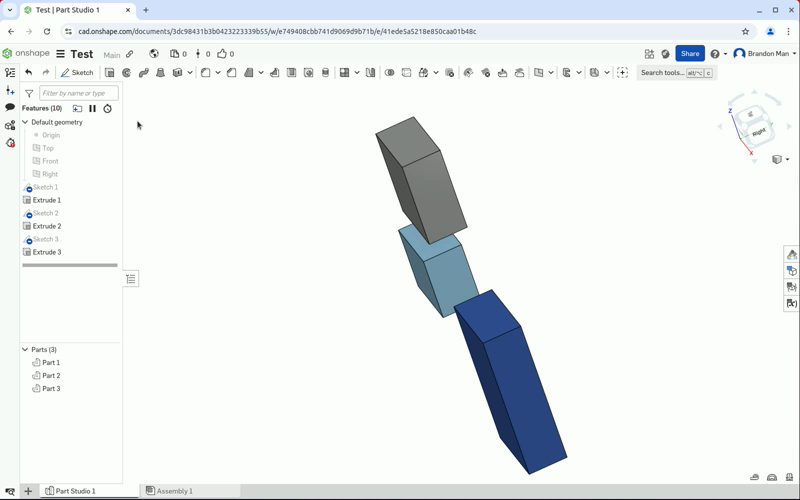
key(right, 2)
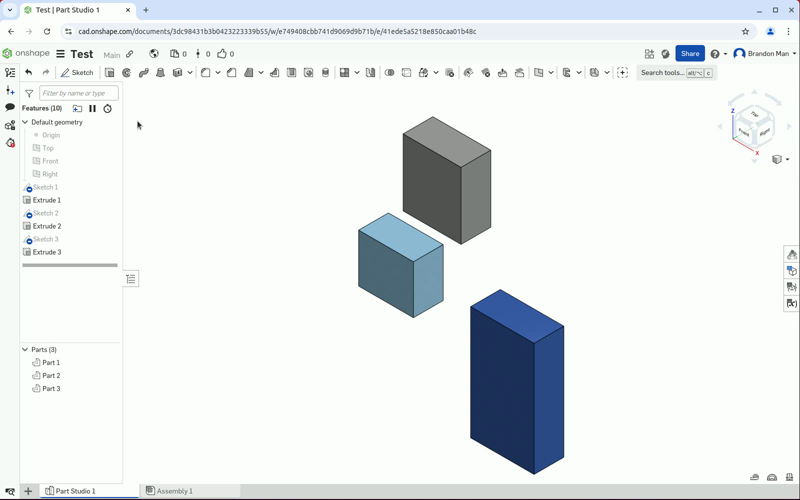
mouse_move(73, 189)
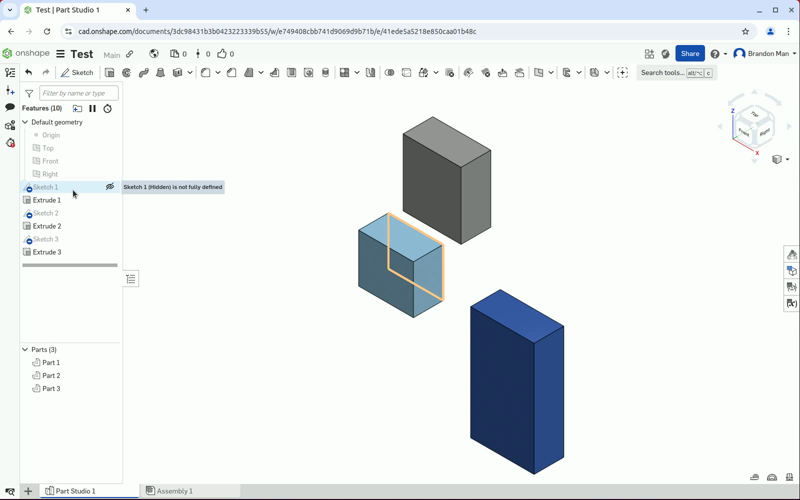
click(73, 189)